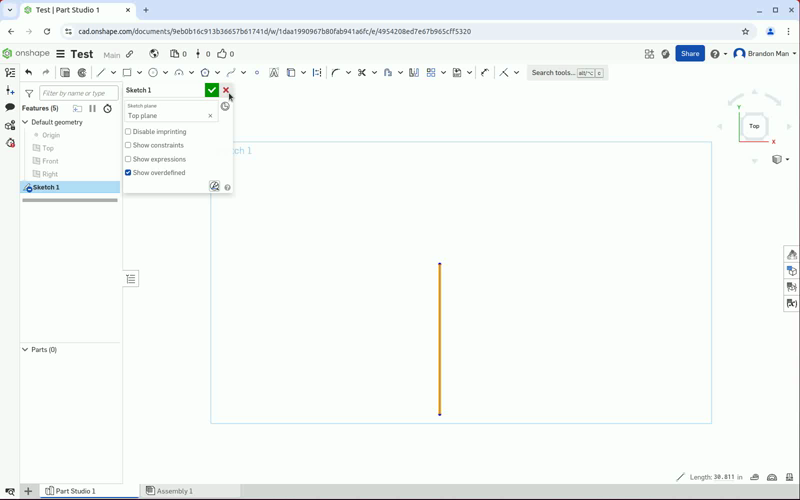
key(shift+h)
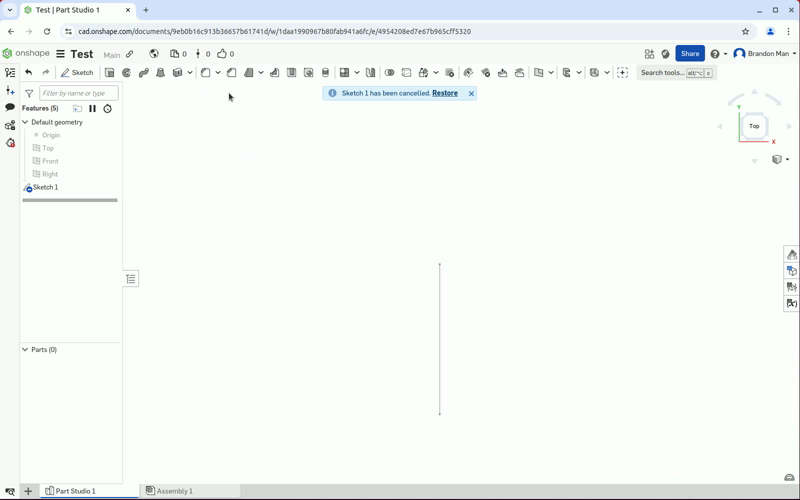
key(shift+s)
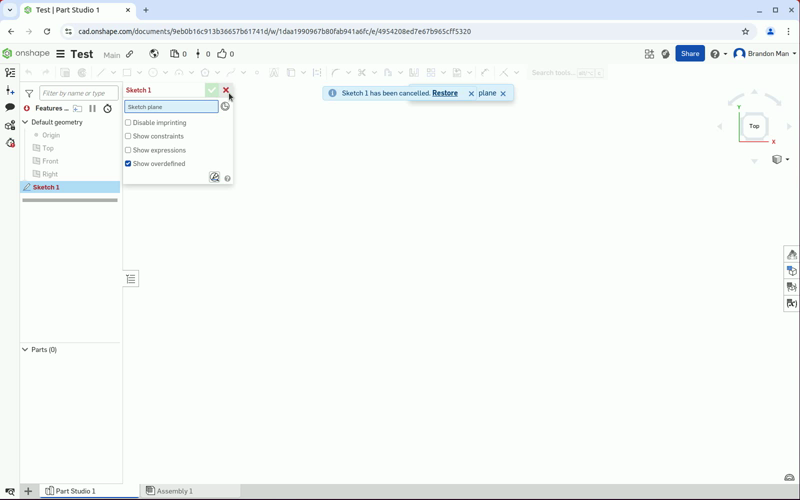
mouse_move(73, 150)
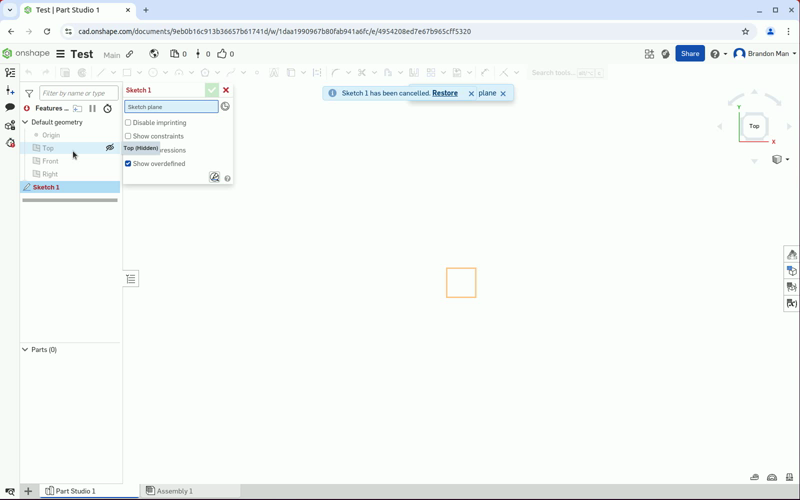
click(73, 150)
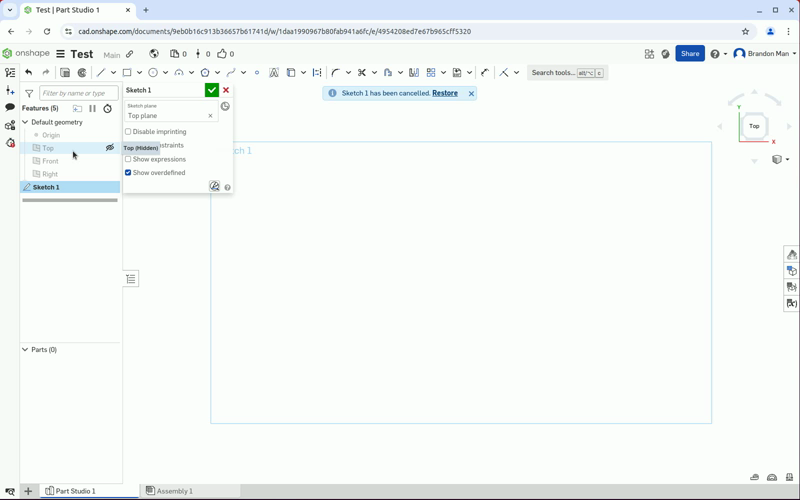
mouse_move(73, 352)
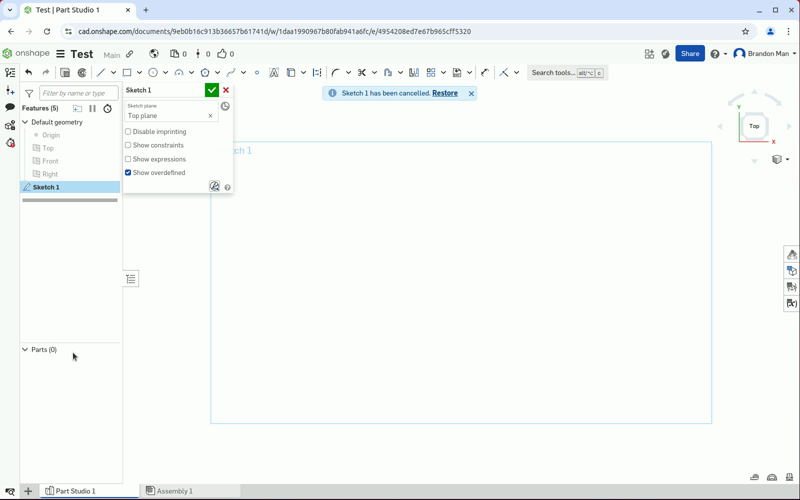
key(y)
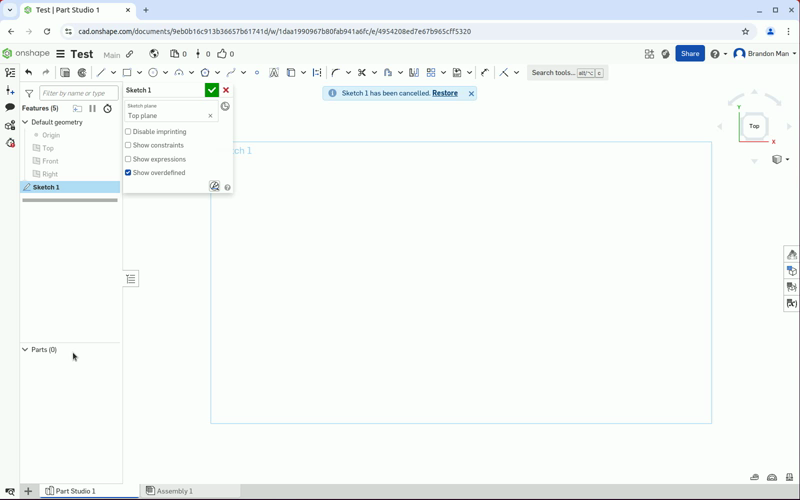
key(l)
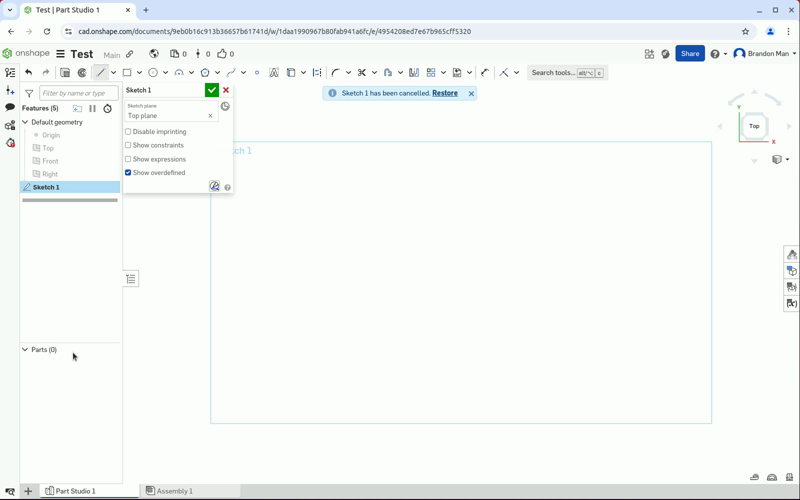
key_down(shift)
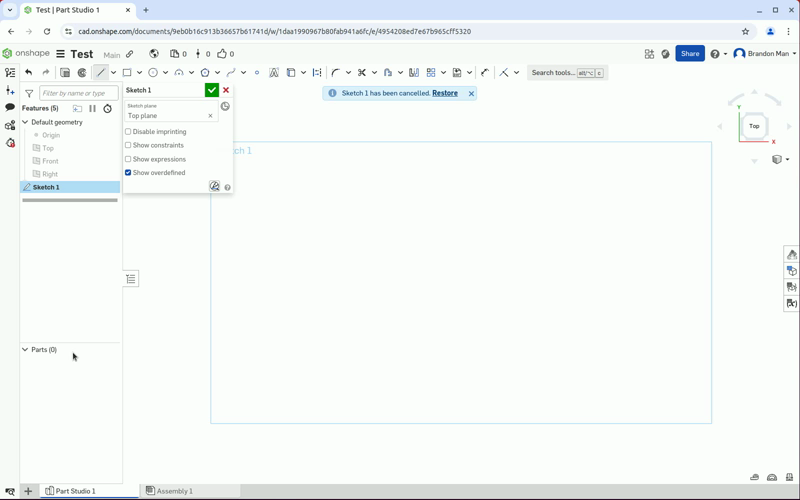
mouse_move(370, 327)
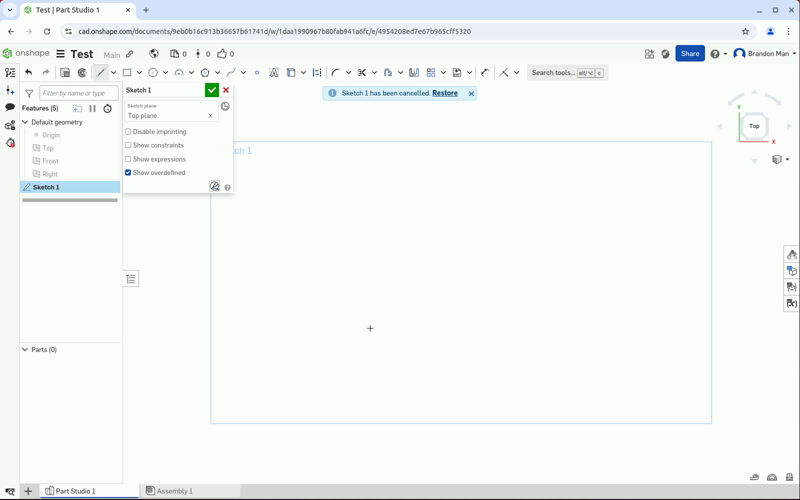
click(370, 327)
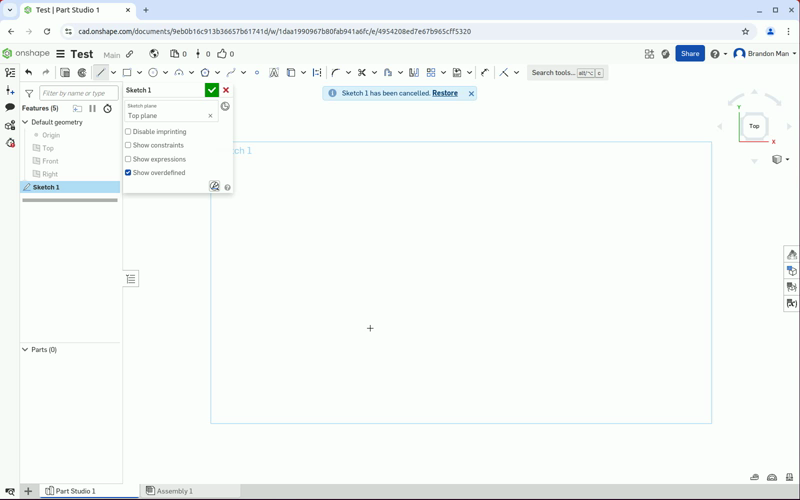
key_up(shift)
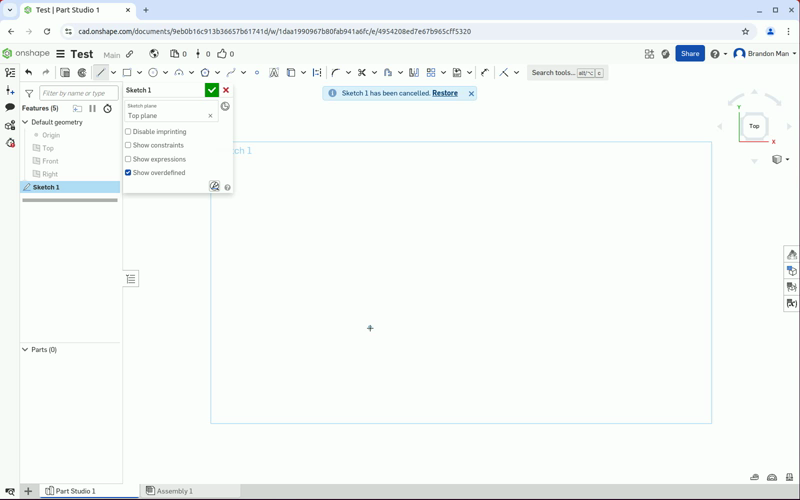
key_down(shift)
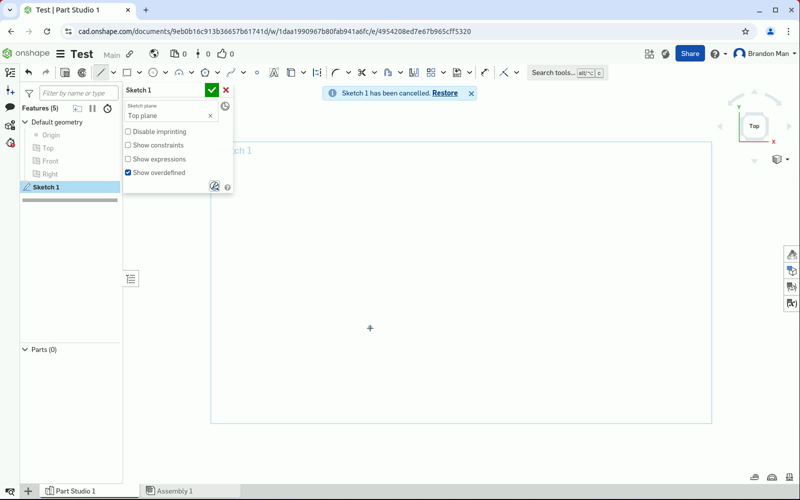
mouse_move(550, 327)
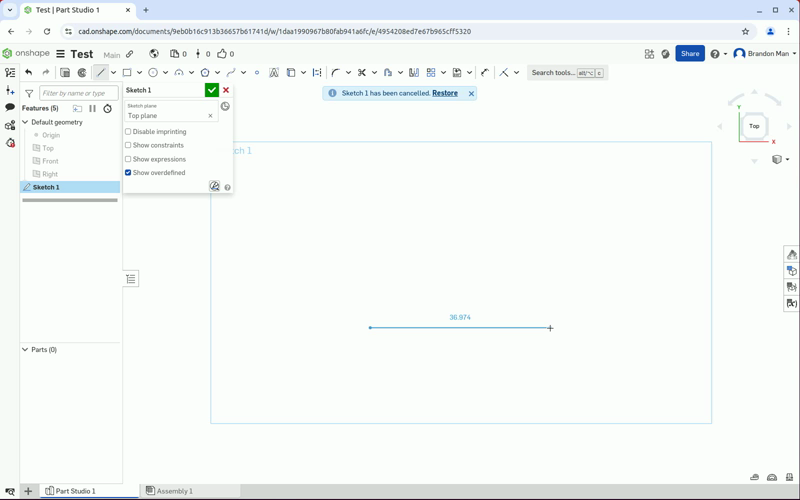
click(550, 327)
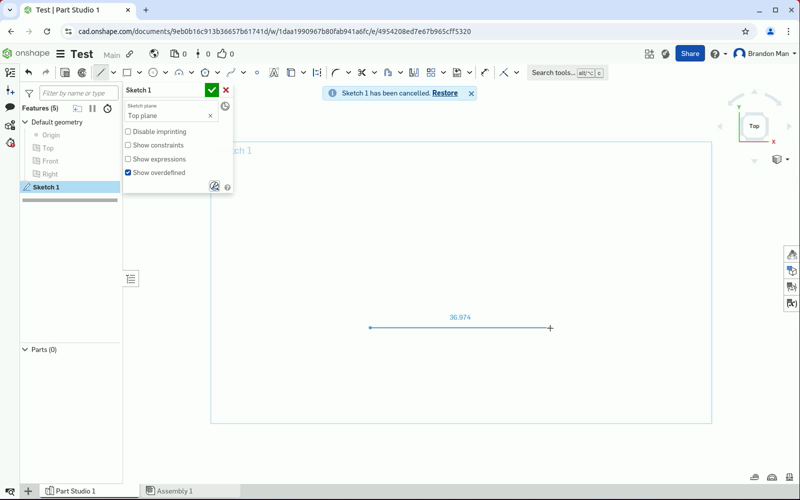
key_up(shift)
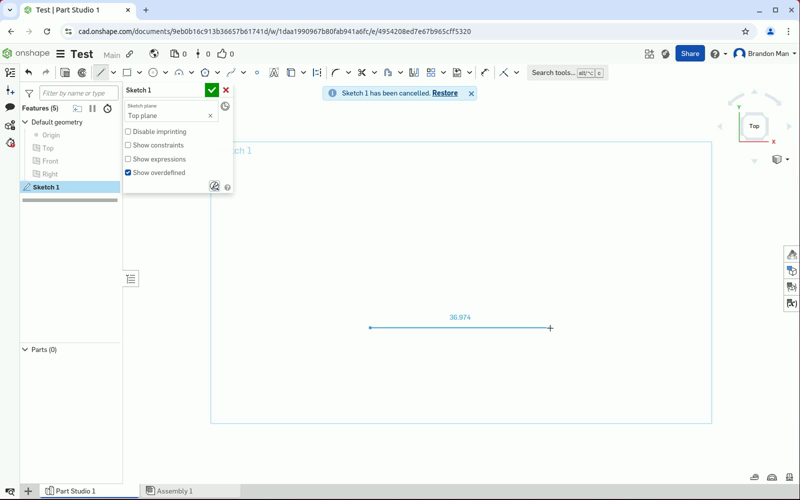
key_down(shift)
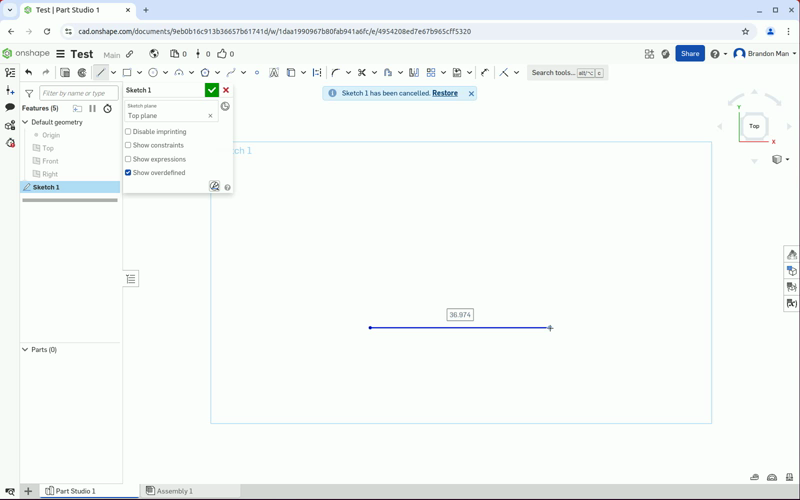
mouse_move(550, 236)
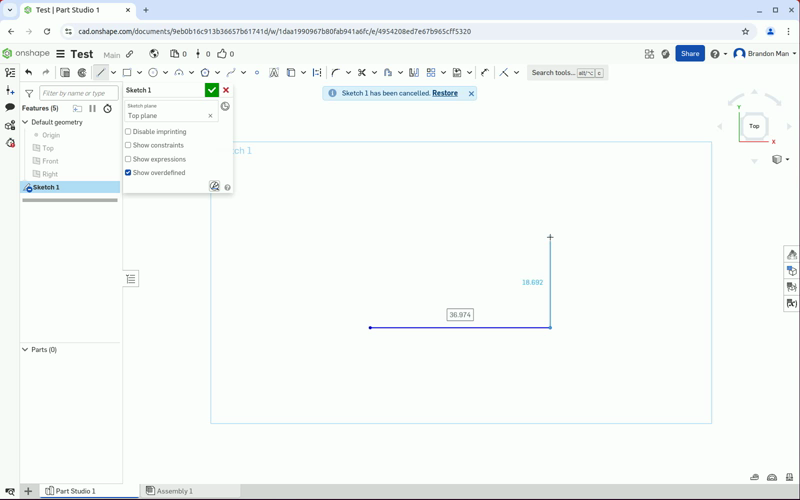
click(550, 236)
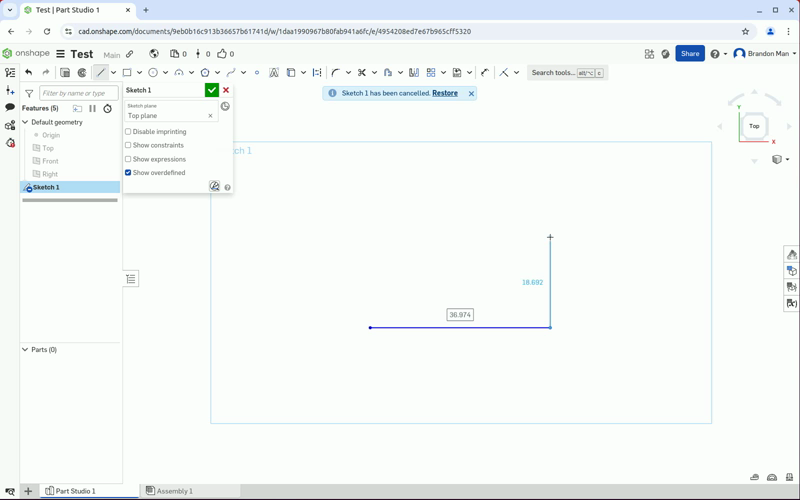
key_up(shift)
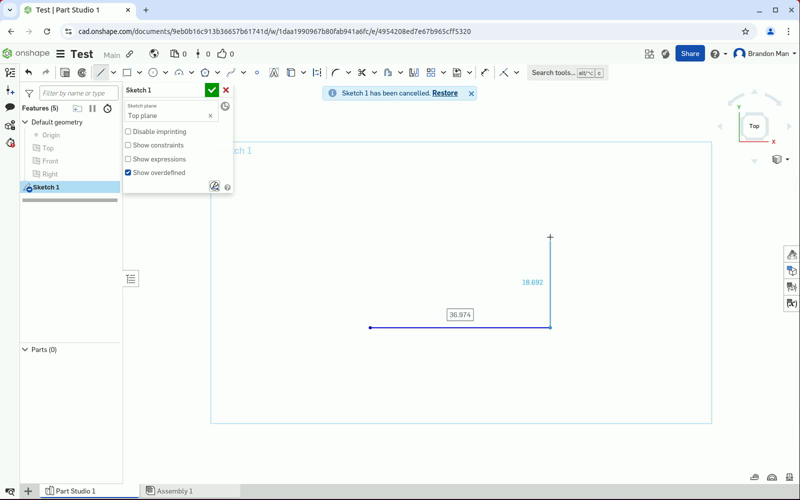
key_down(shift)
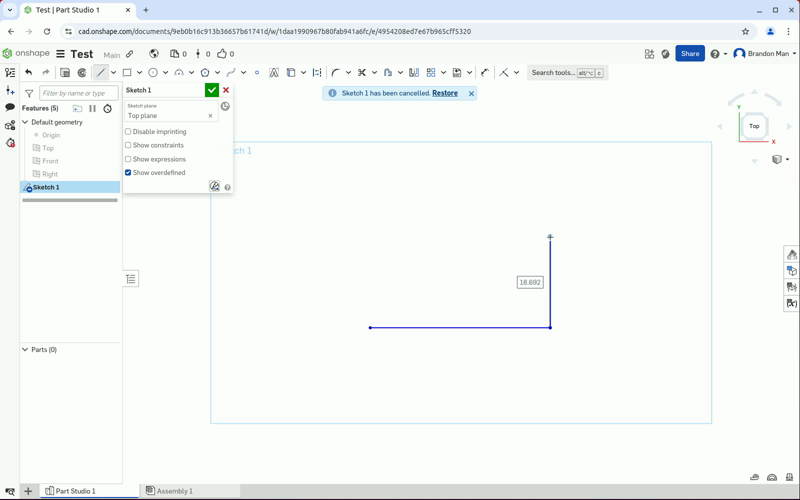
mouse_move(370, 236)
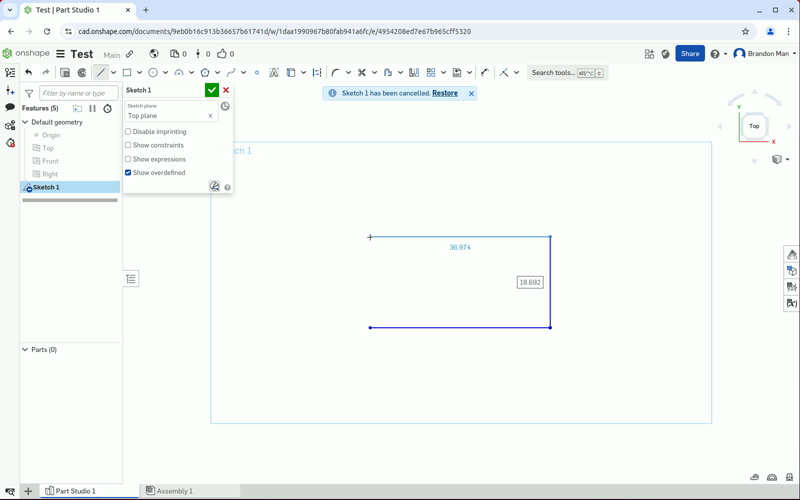
click(370, 236)
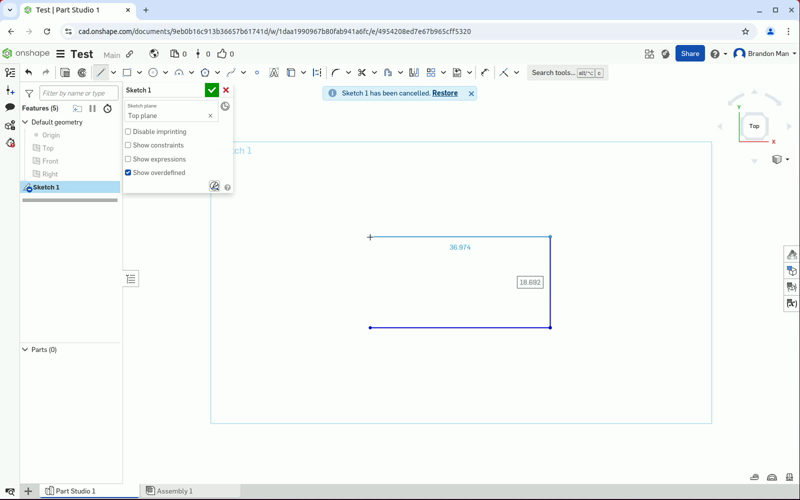
key_up(shift)
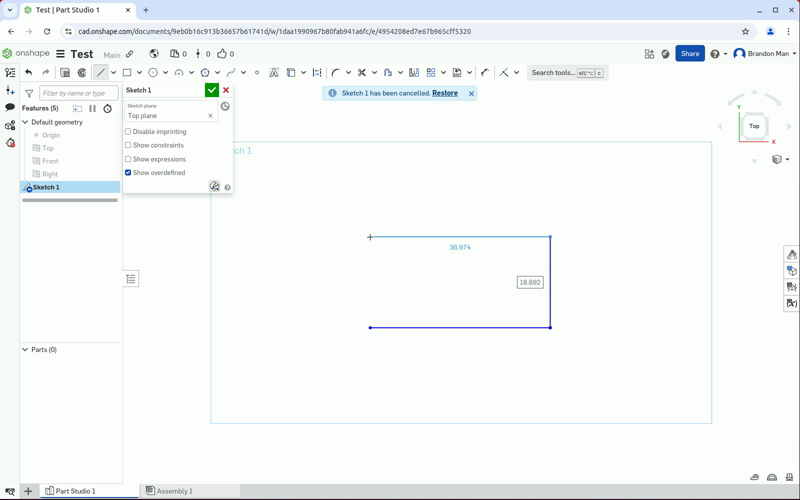
key_down(shift)
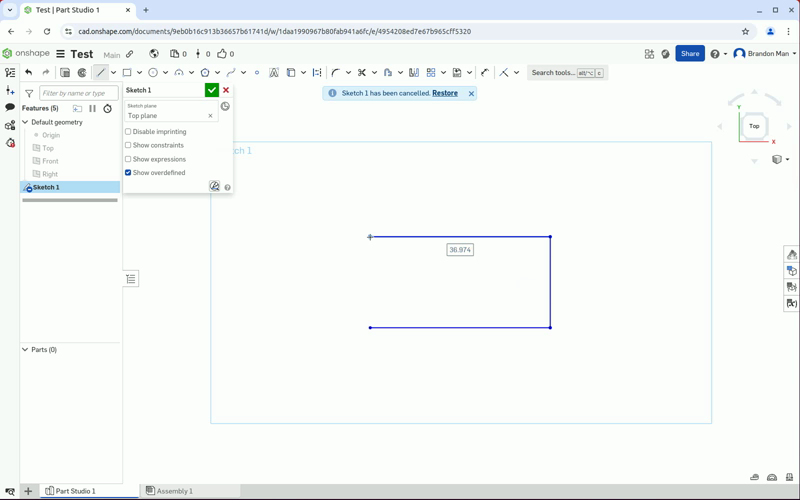
mouse_move(370, 327)
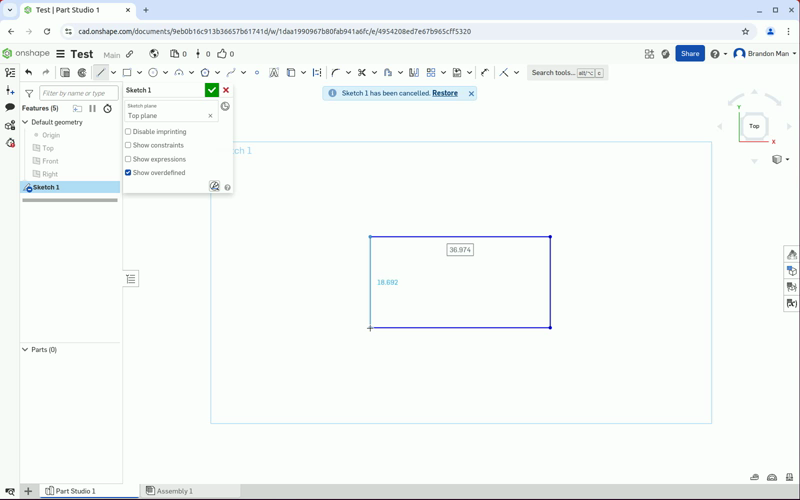
key_up(shift)
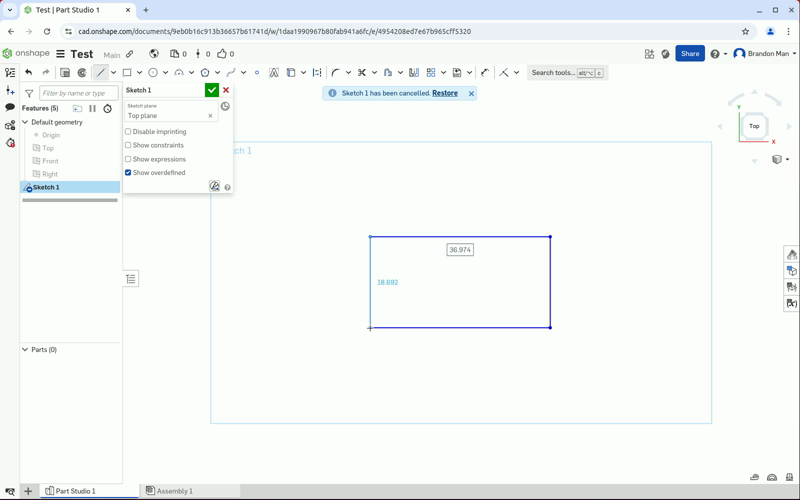
click(370, 327)
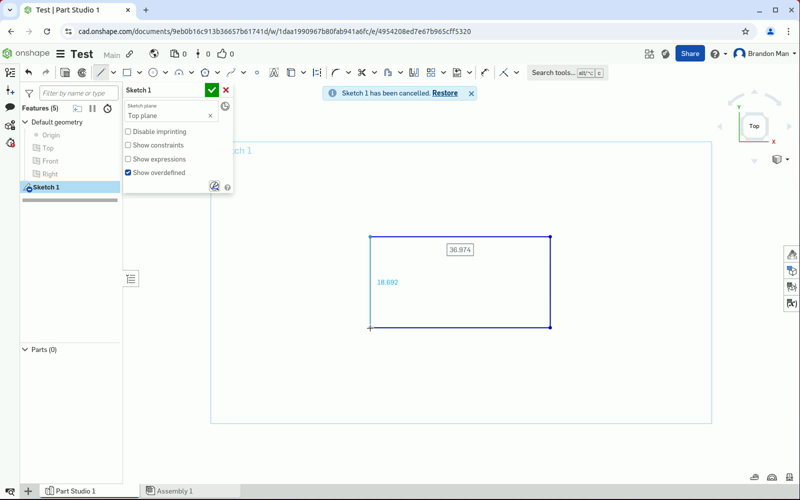
key(esc)
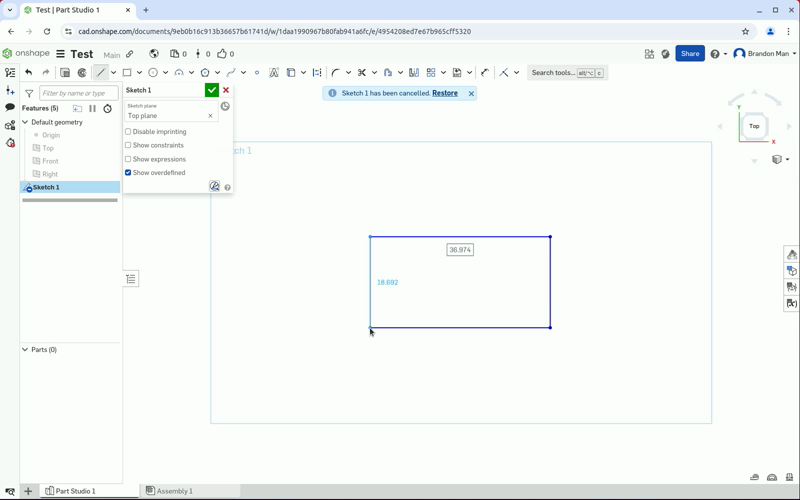
mouse_move(400, 268)
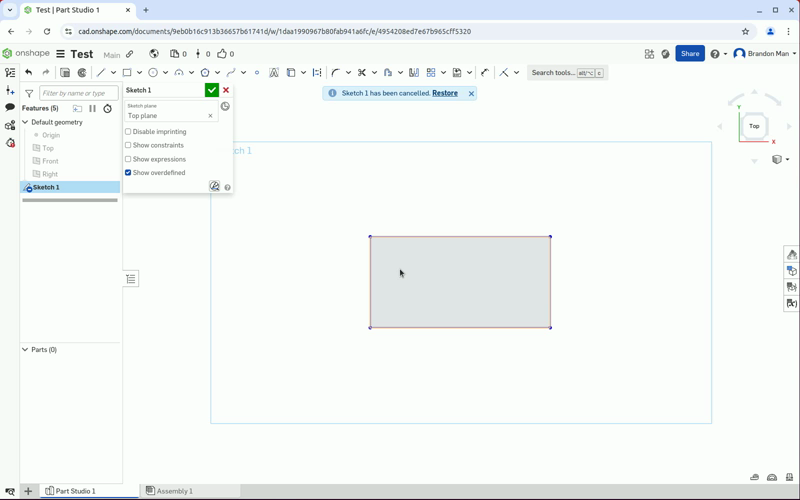
click(400, 268)
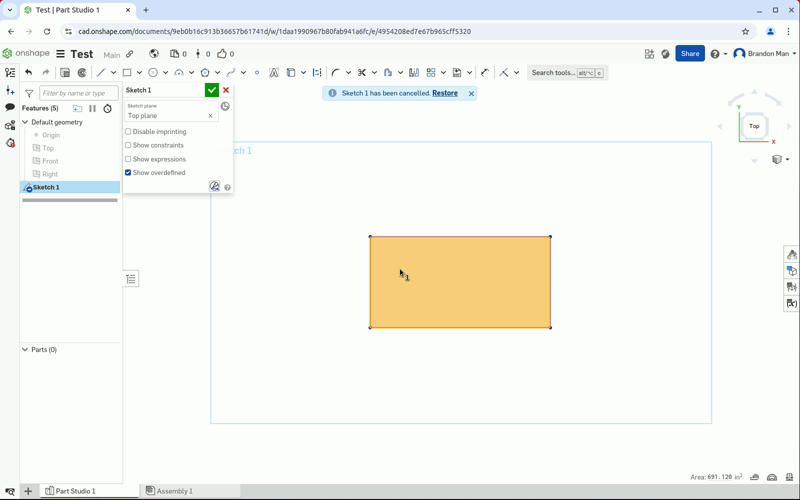
mouse_move(73, 352)
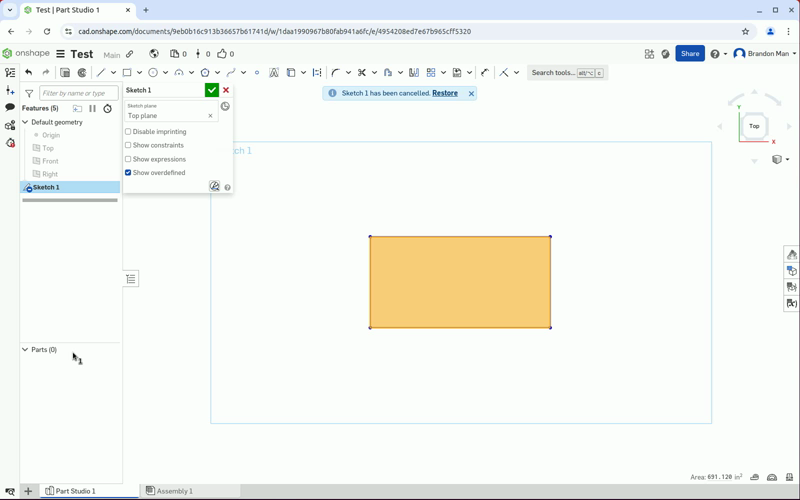
key(shift+y)
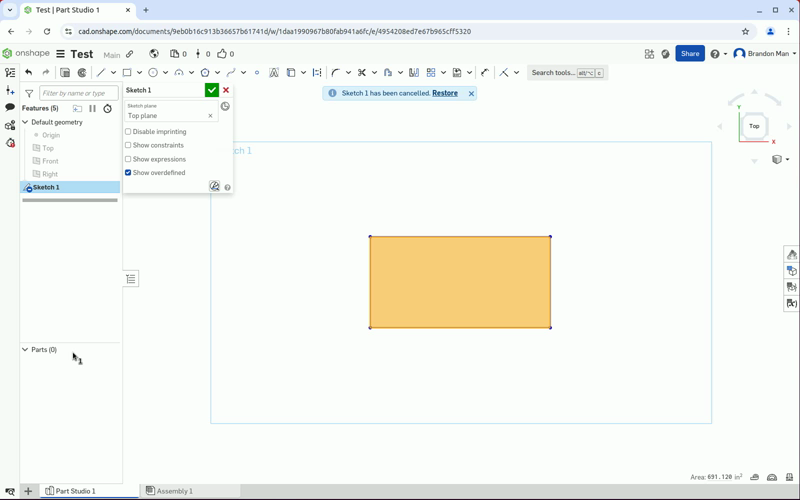
key(shift+e)
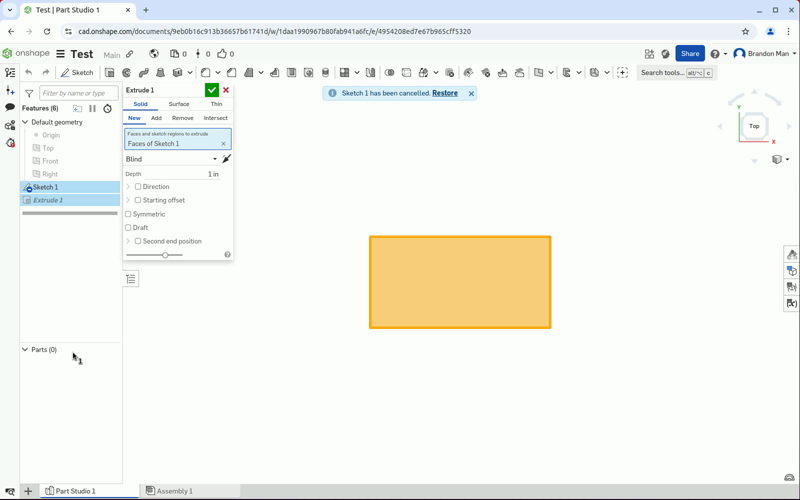
mouse_move(143, 106)
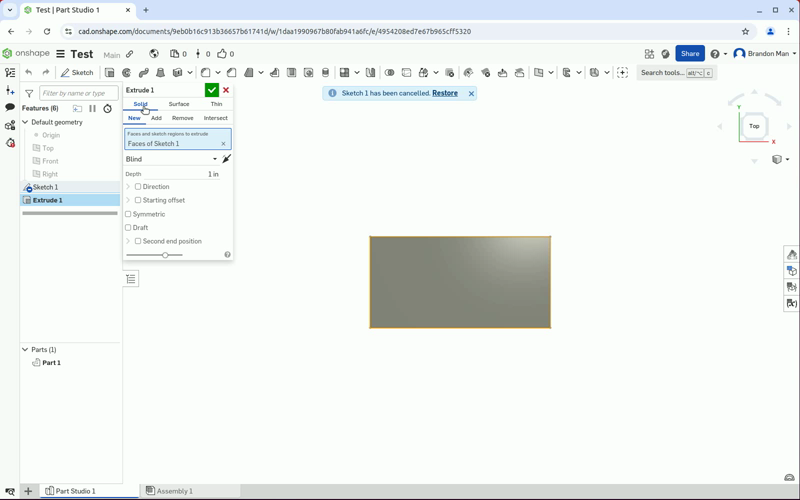
click(143, 106)
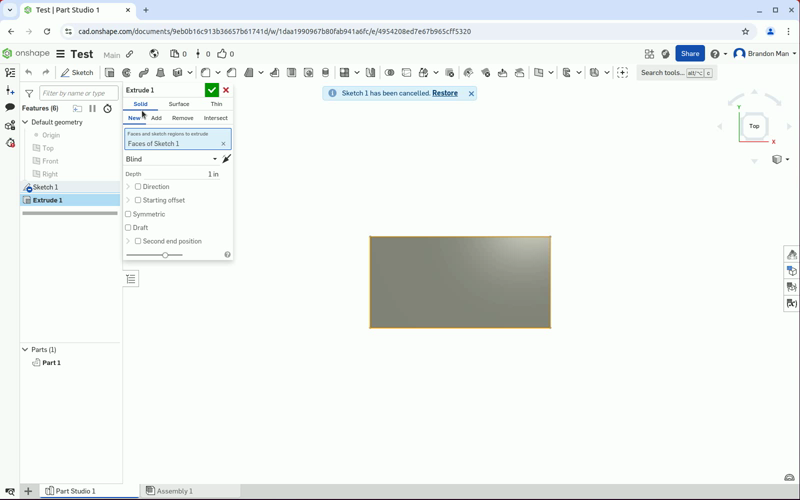
mouse_move(137, 120)
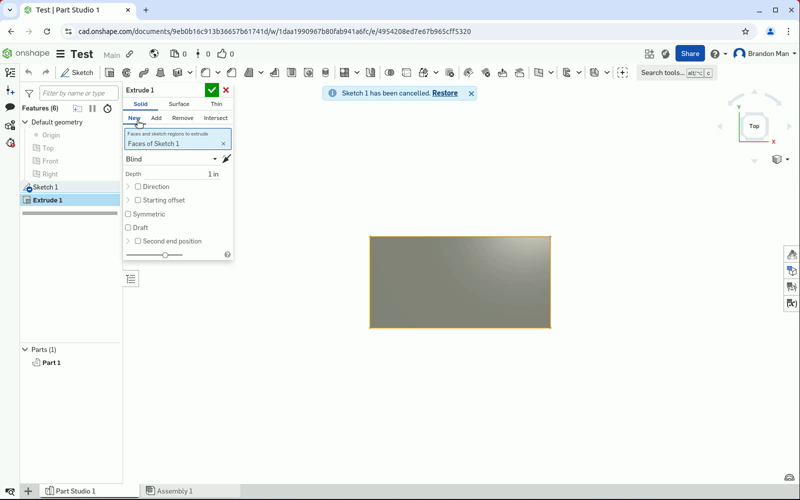
click(137, 120)
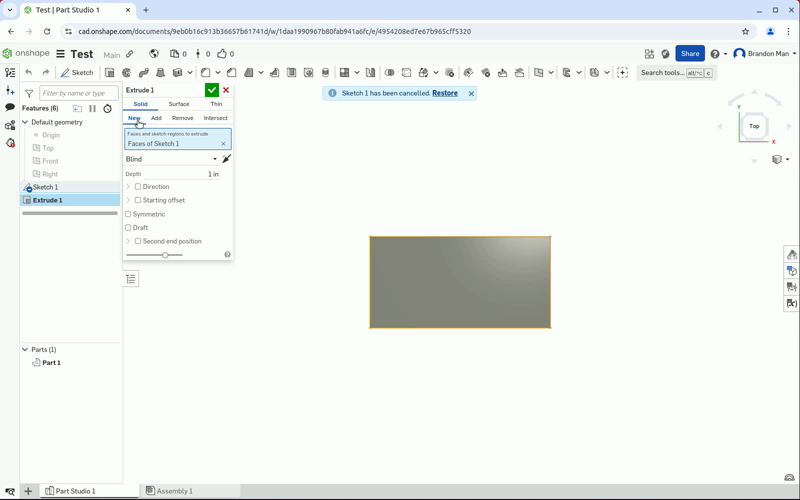
key(tab, 4)
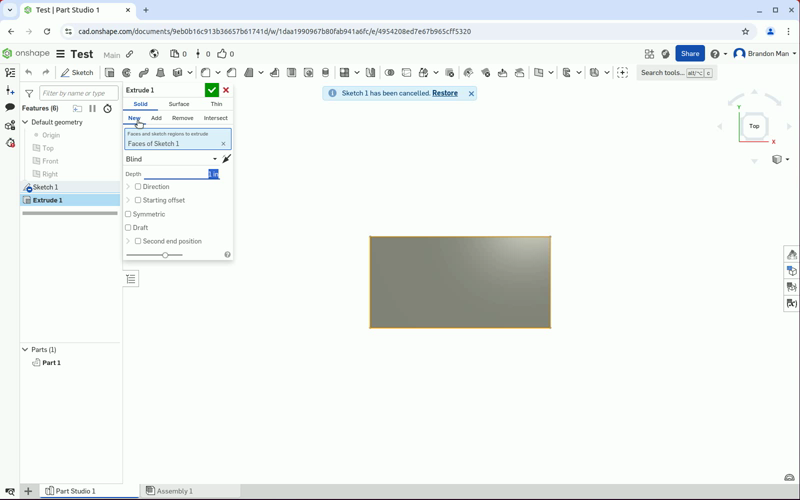
text(9.147)
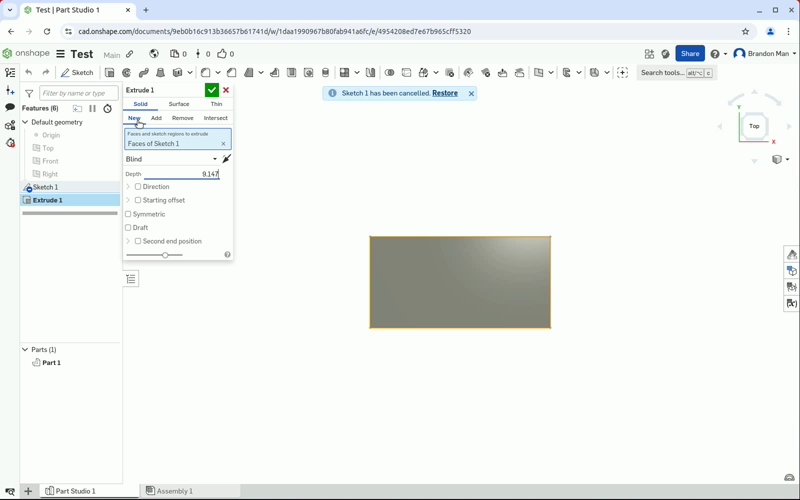
key(enter)
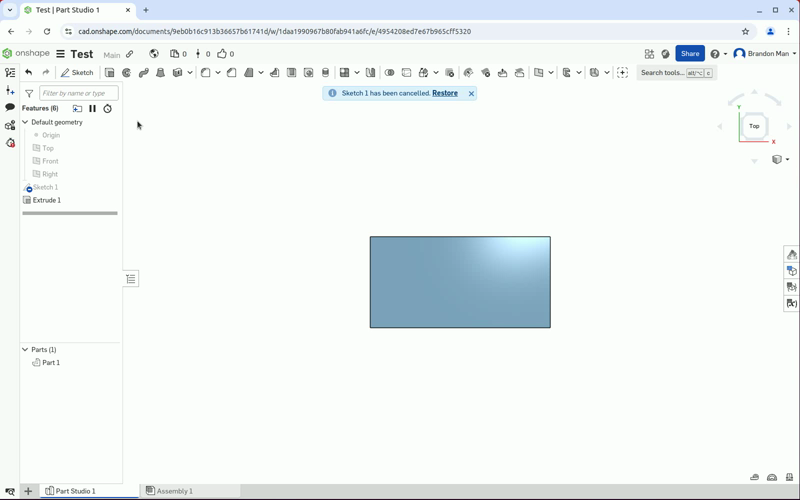
key(shift+h)
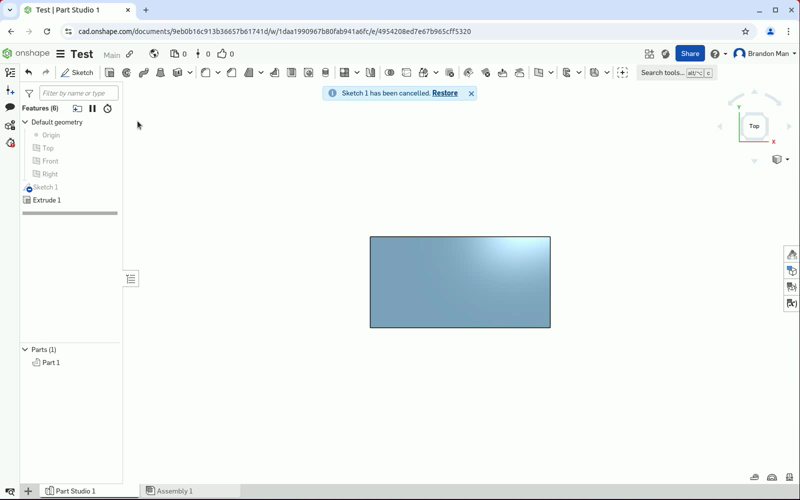
key(shift+h)
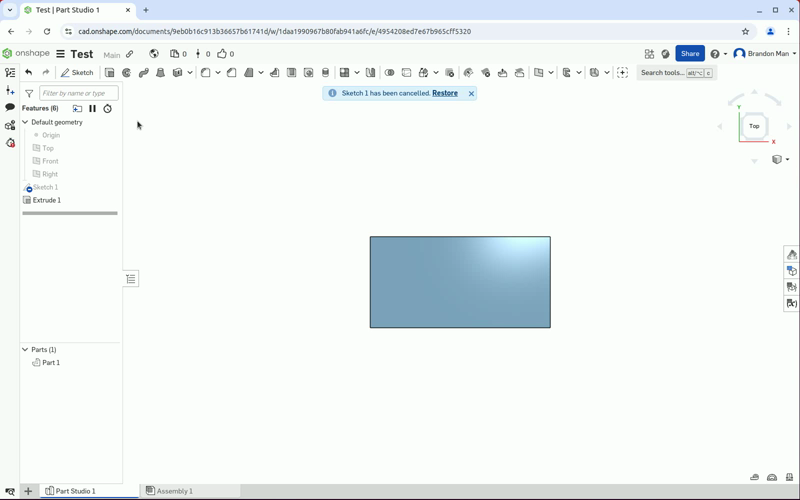
mouse_move(73, 189)
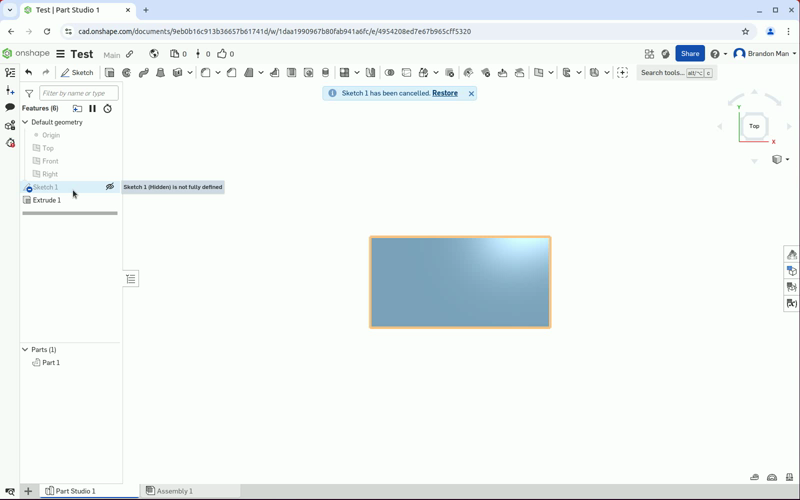
click(73, 189)
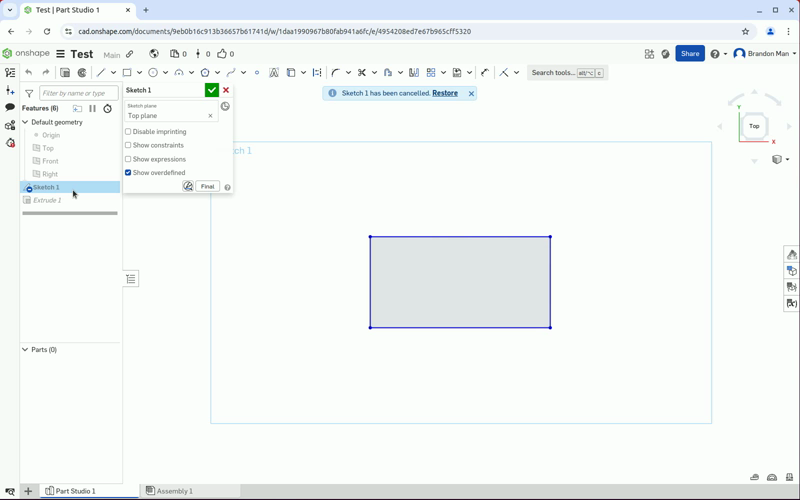
mouse_move(229, 92)
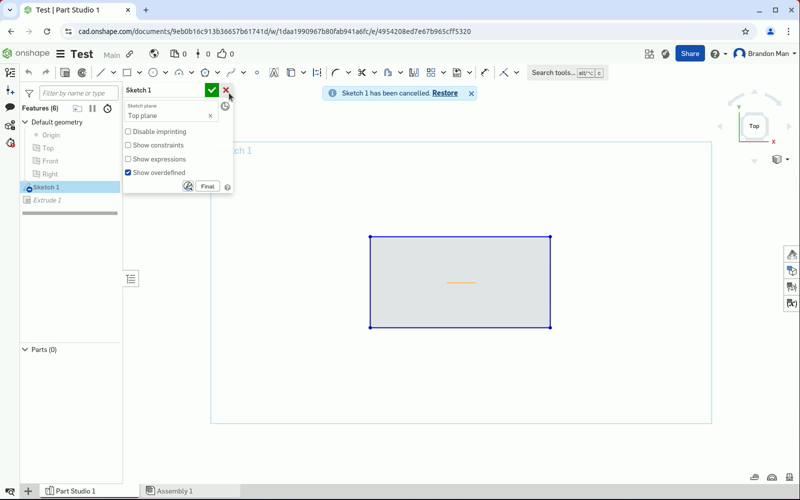
click(229, 92)
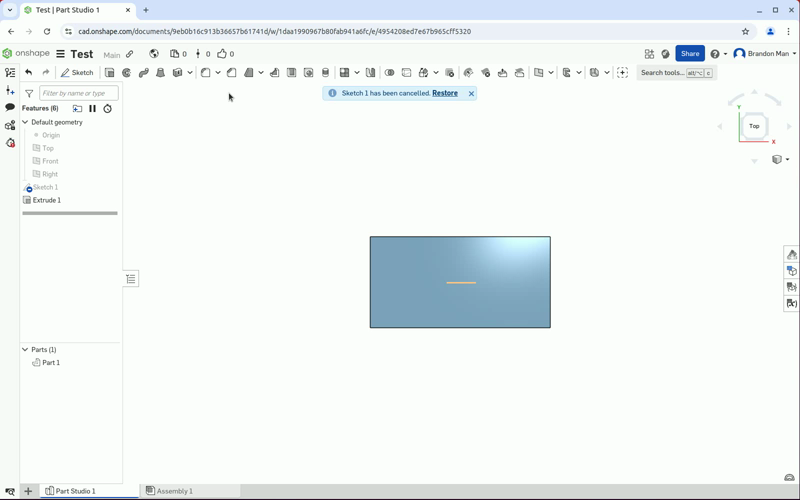
mouse_move(541, 75)
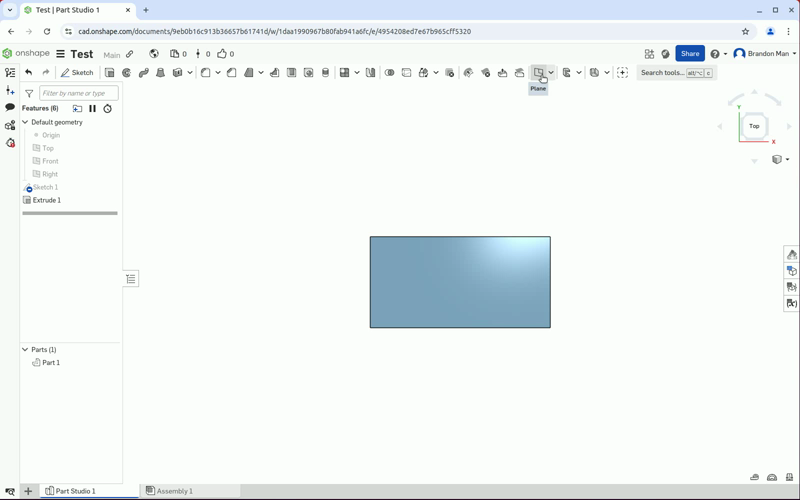
click(541, 75)
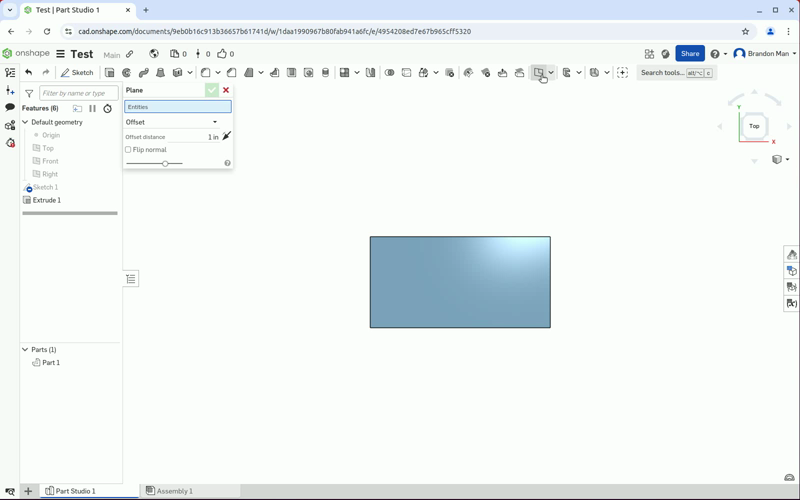
mouse_move(73, 150)
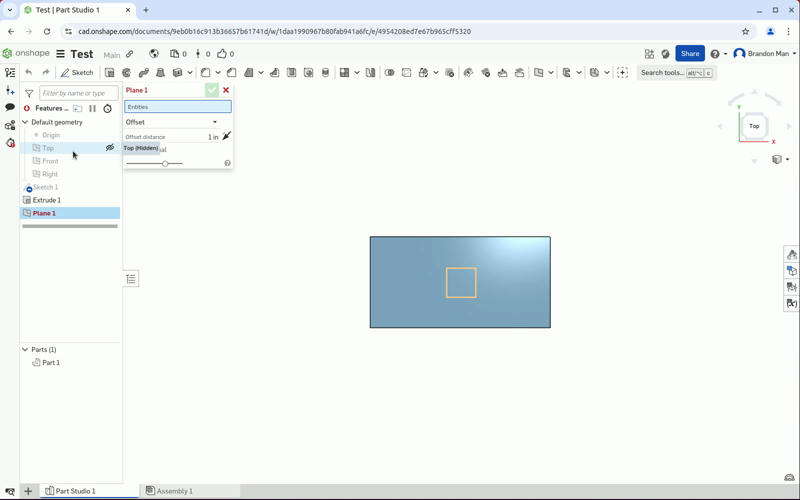
click(73, 150)
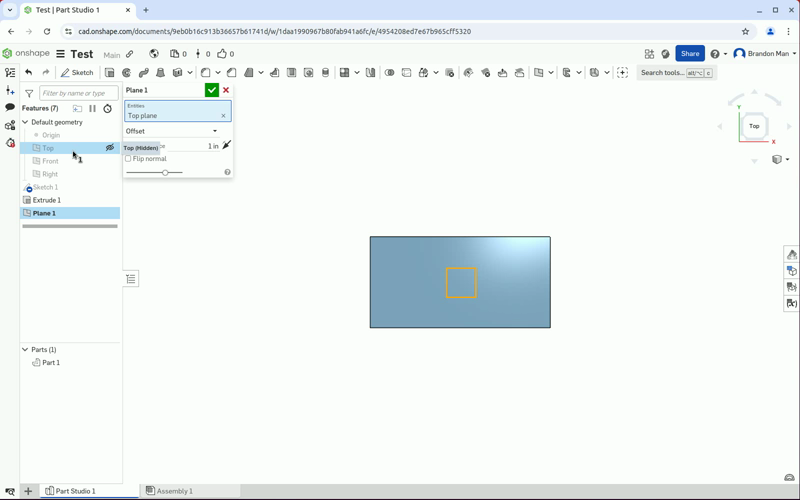
key(tab, 2)
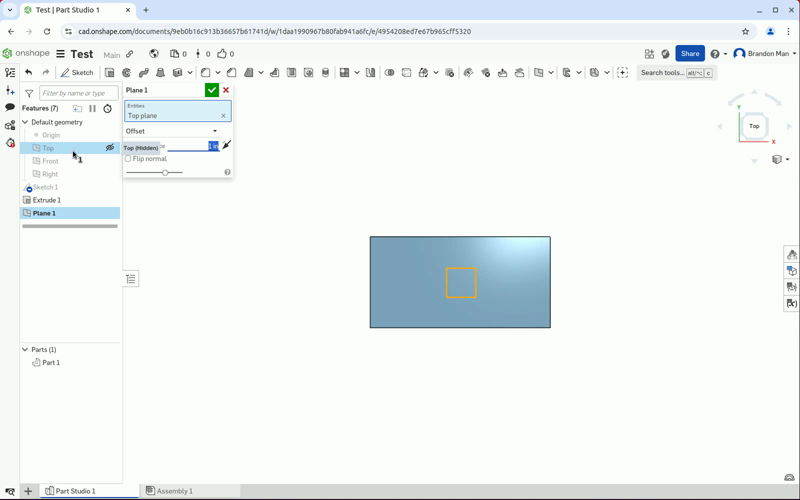
text(9.151)
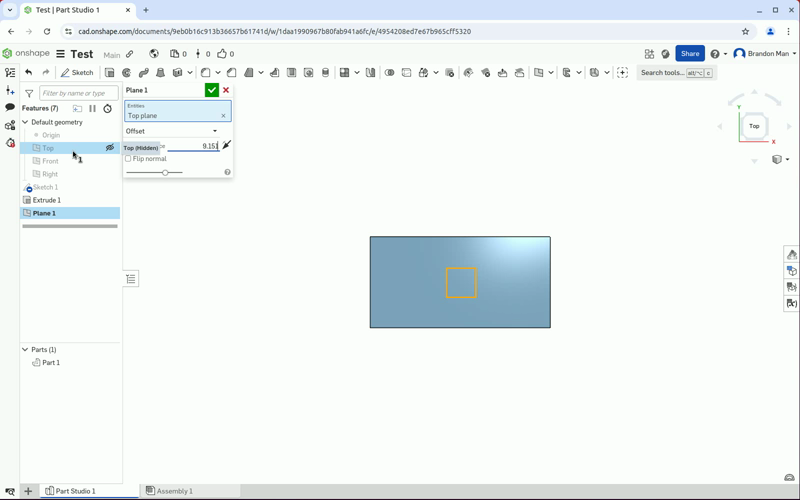
key(enter, 2)
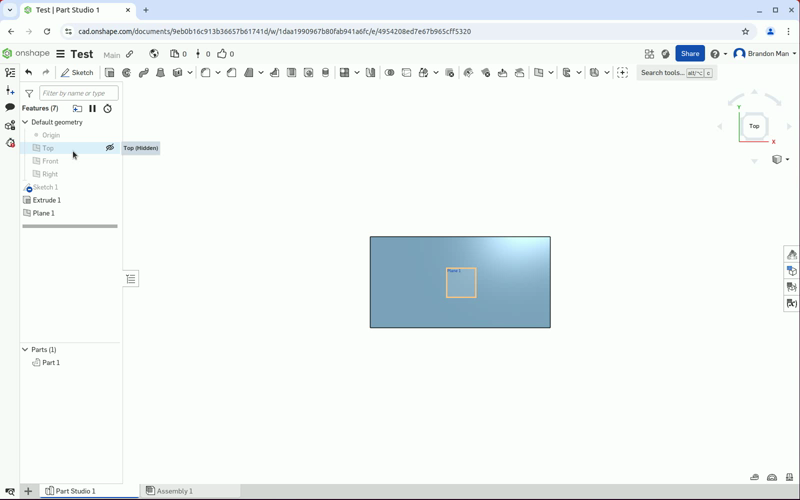
key(shift+s)
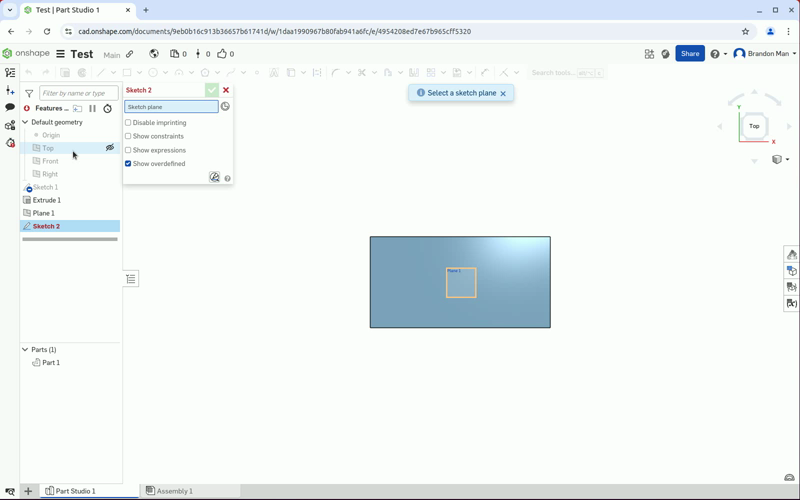
mouse_move(73, 215)
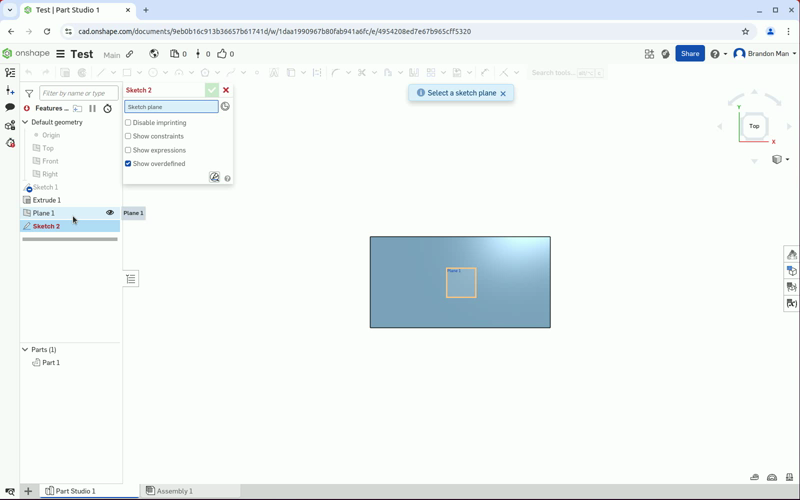
click(73, 215)
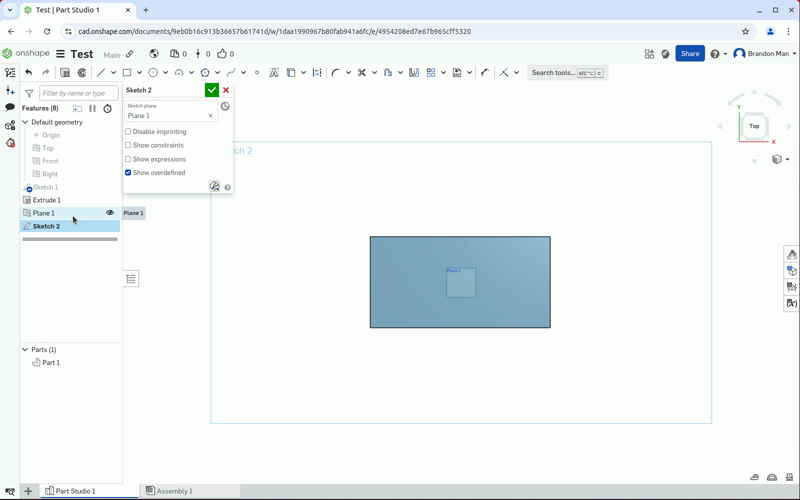
mouse_move(73, 352)
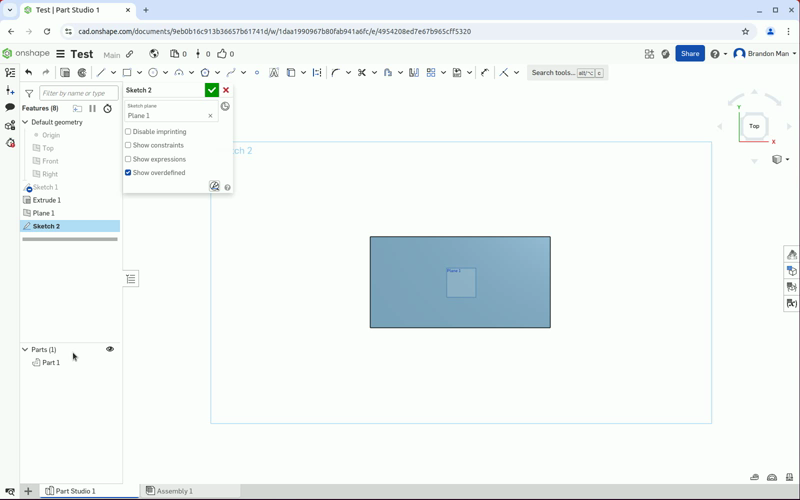
key(y)
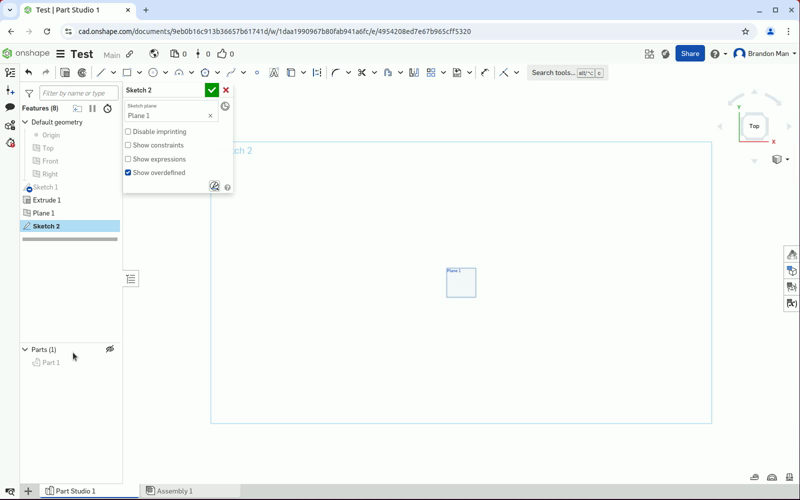
key(l)
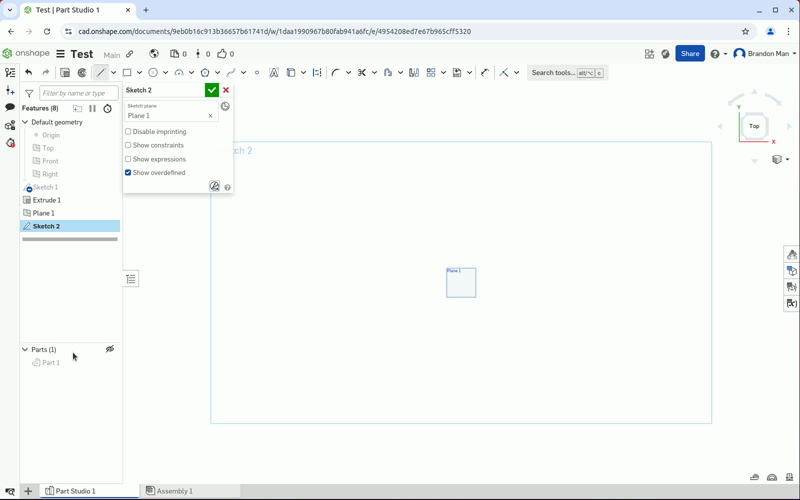
key_down(shift)
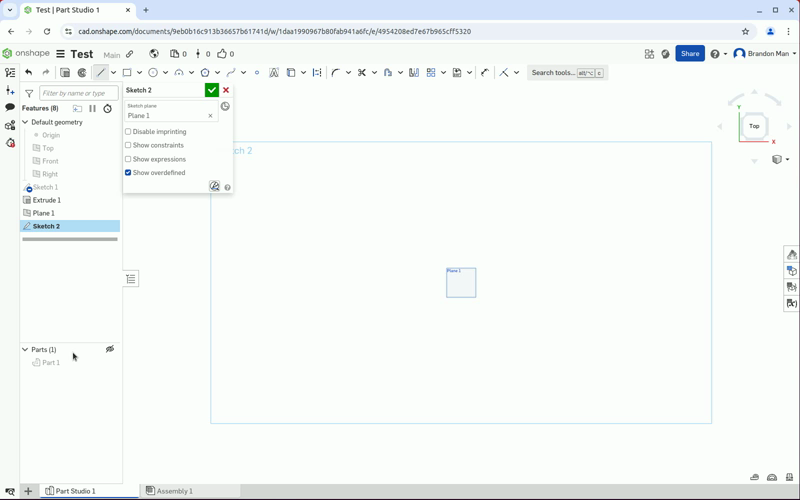
mouse_move(416, 395)
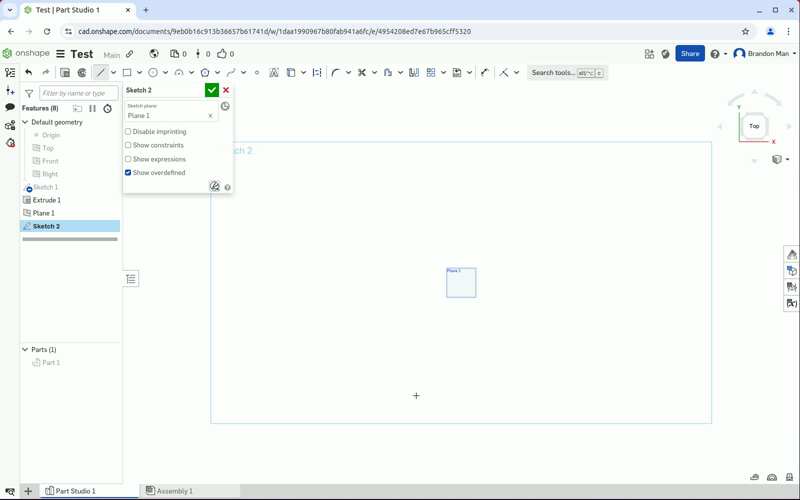
click(416, 395)
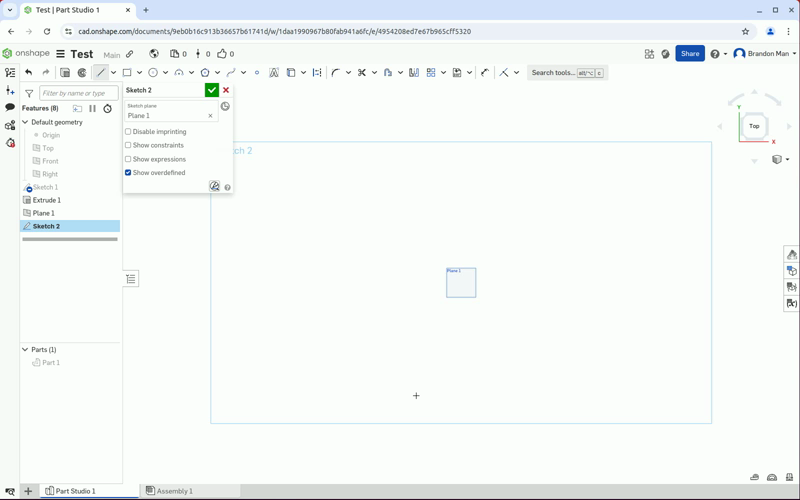
key_up(shift)
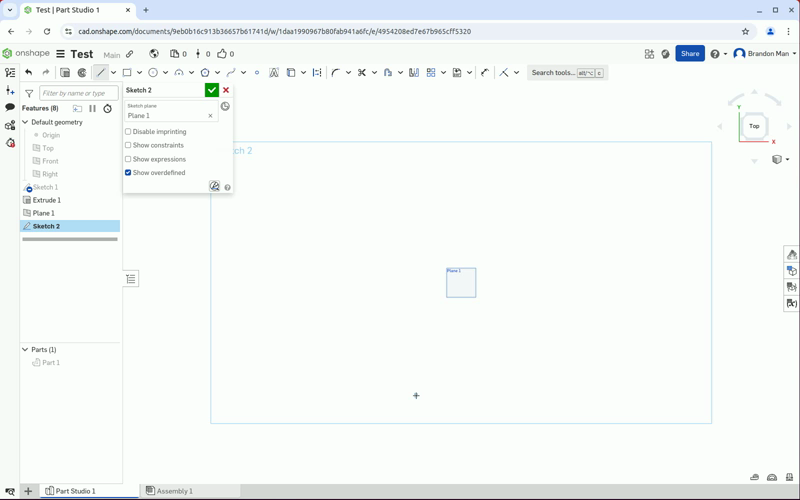
key_down(shift)
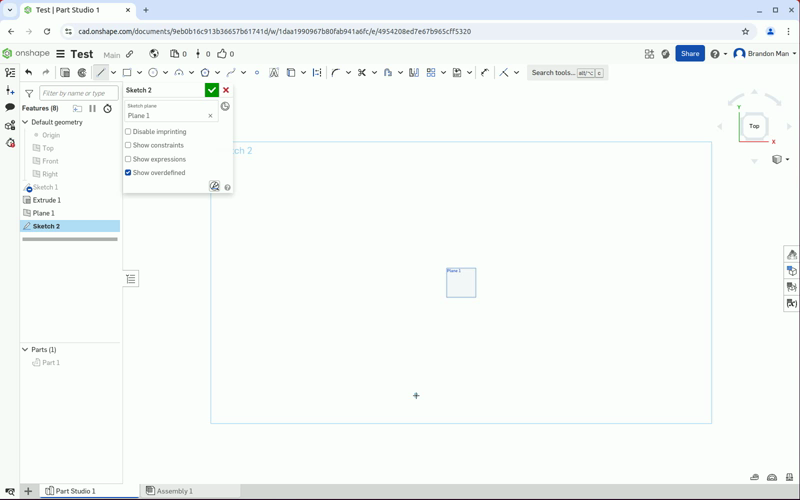
mouse_move(506, 395)
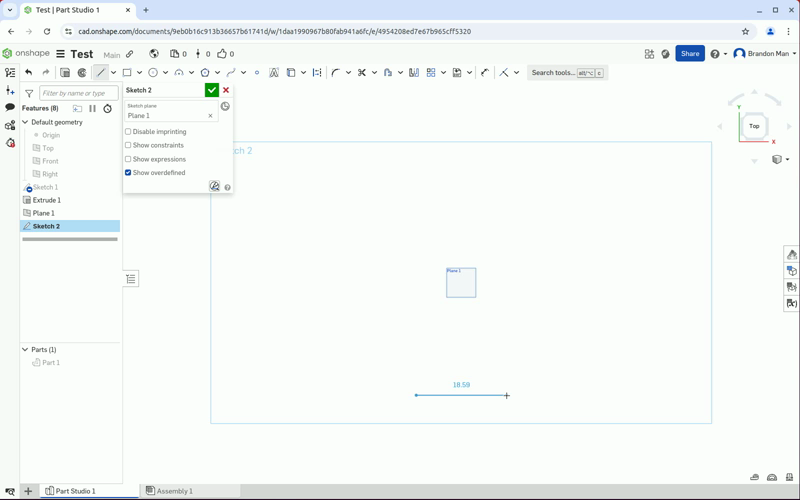
click(506, 395)
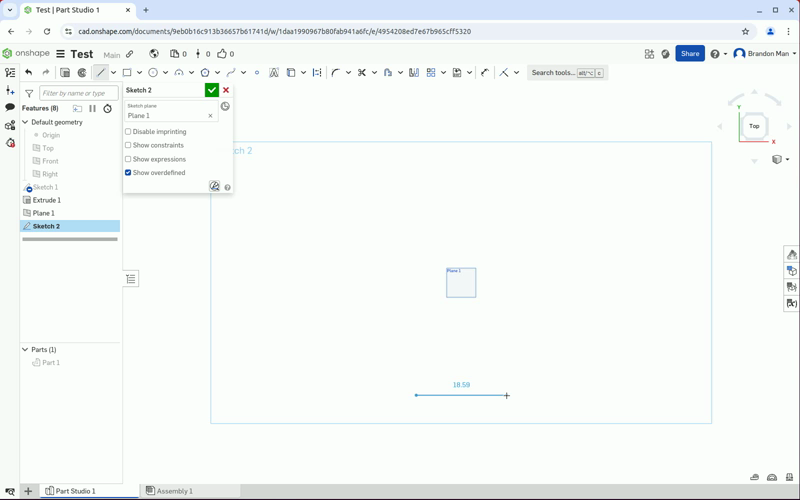
key_up(shift)
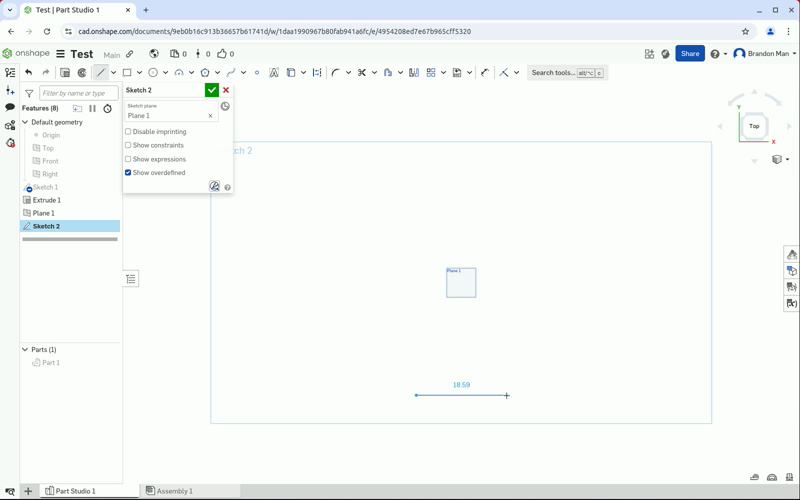
key_down(shift)
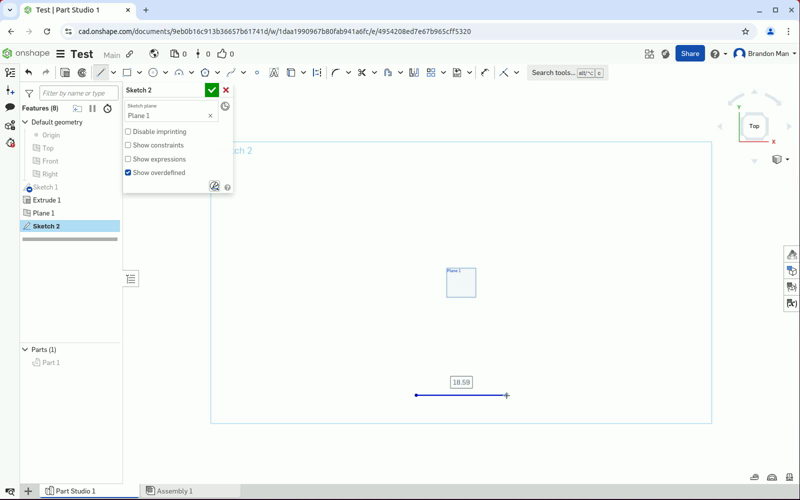
mouse_move(506, 327)
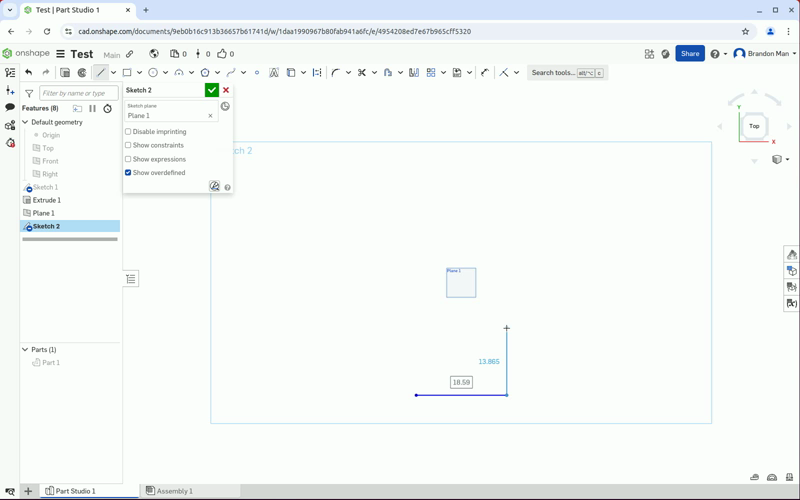
click(506, 327)
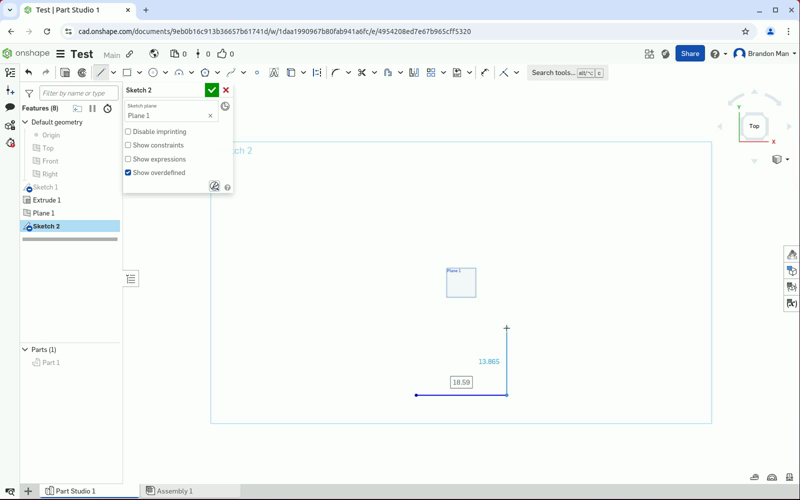
key_up(shift)
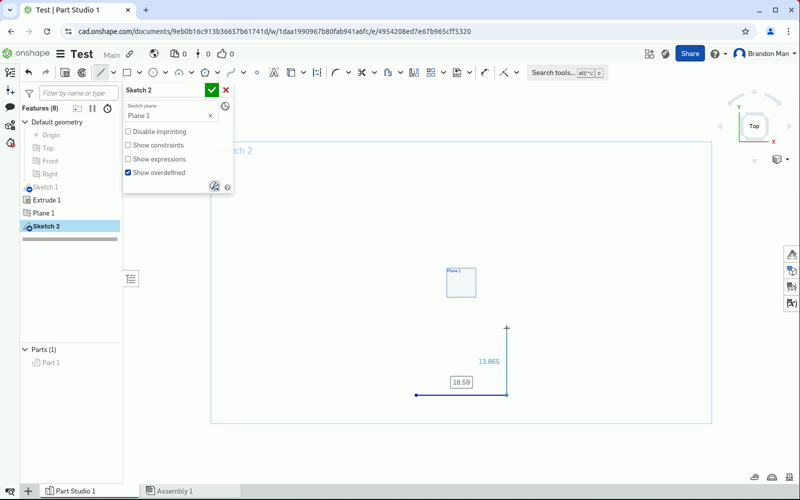
key_down(shift)
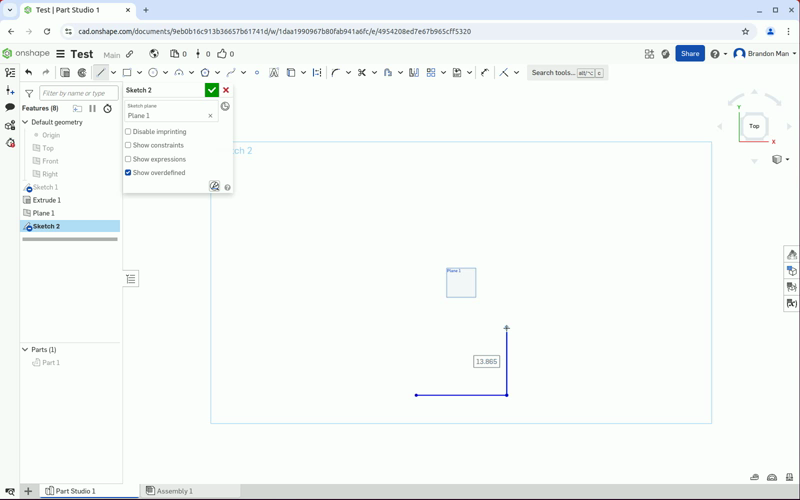
mouse_move(536, 327)
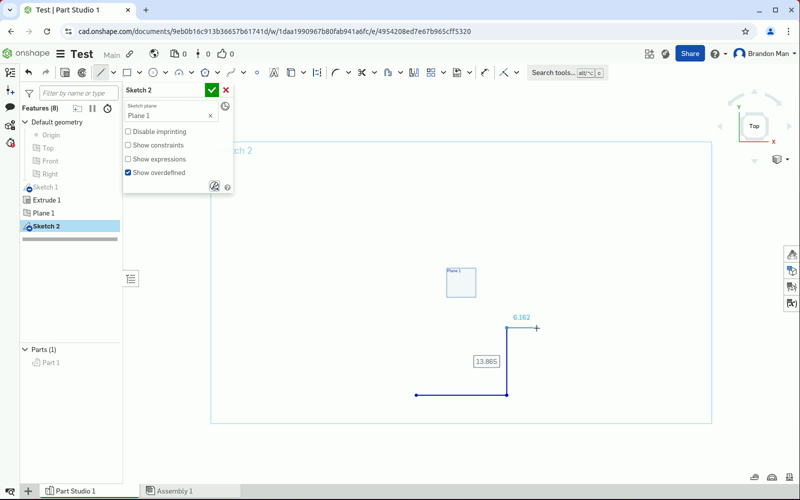
mouse_move(495, 327)
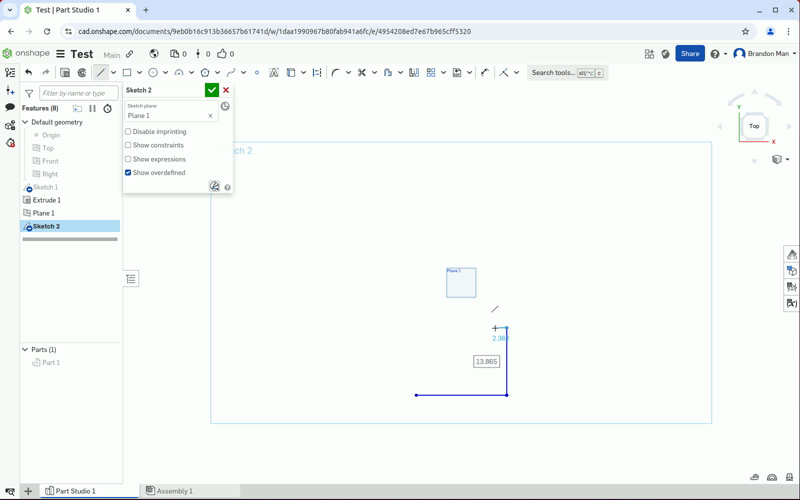
click(495, 327)
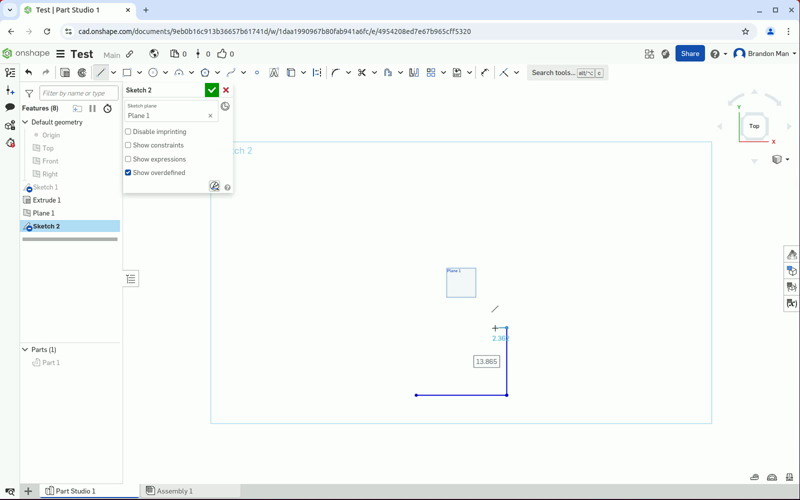
key_up(shift)
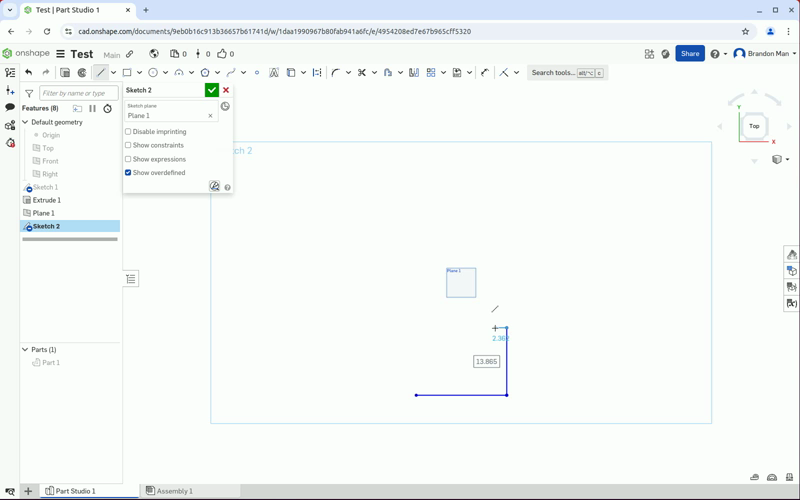
key_down(shift)
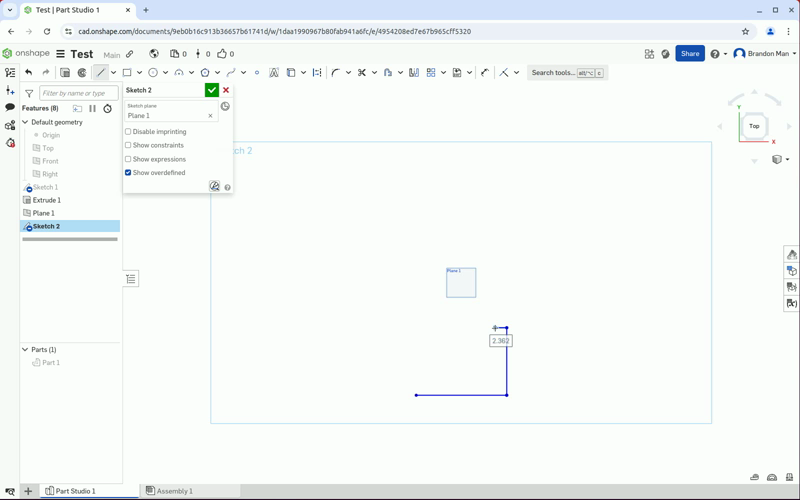
mouse_move(525, 327)
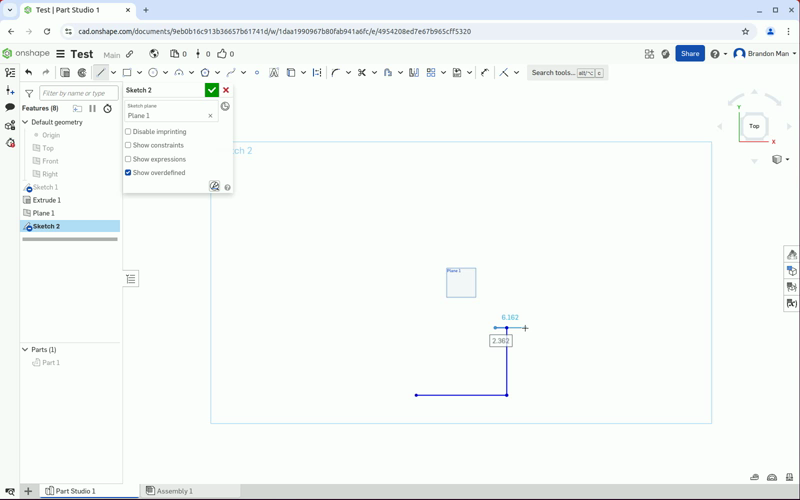
mouse_move(495, 384)
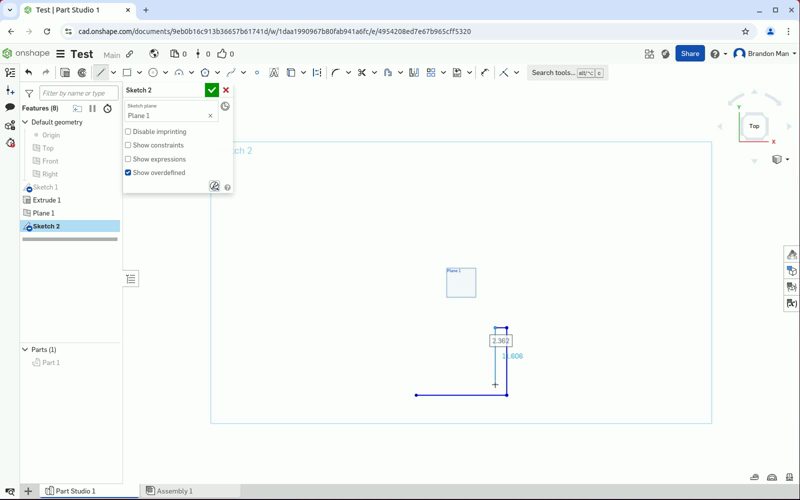
click(495, 384)
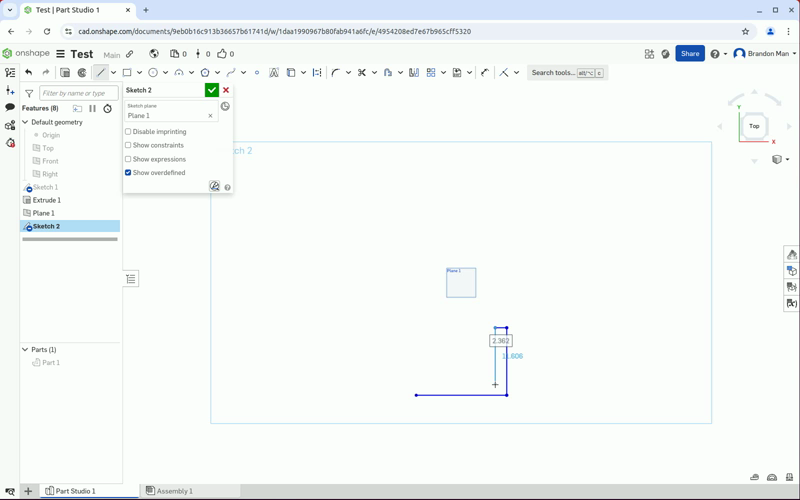
key_up(shift)
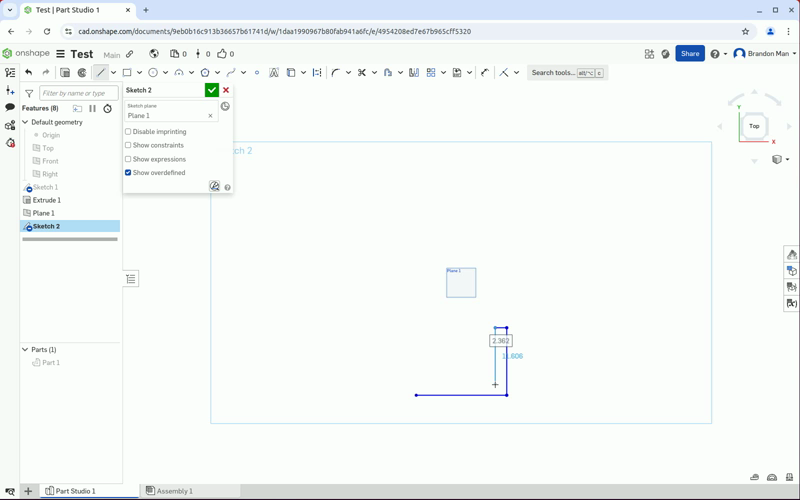
key_down(shift)
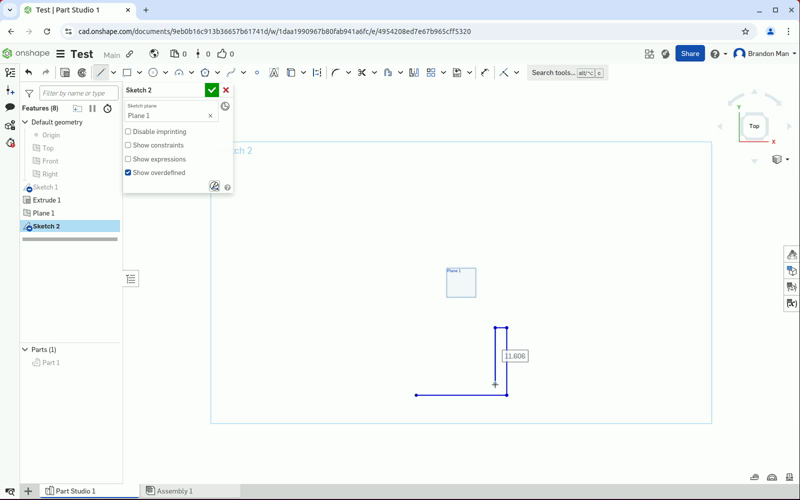
mouse_move(427, 384)
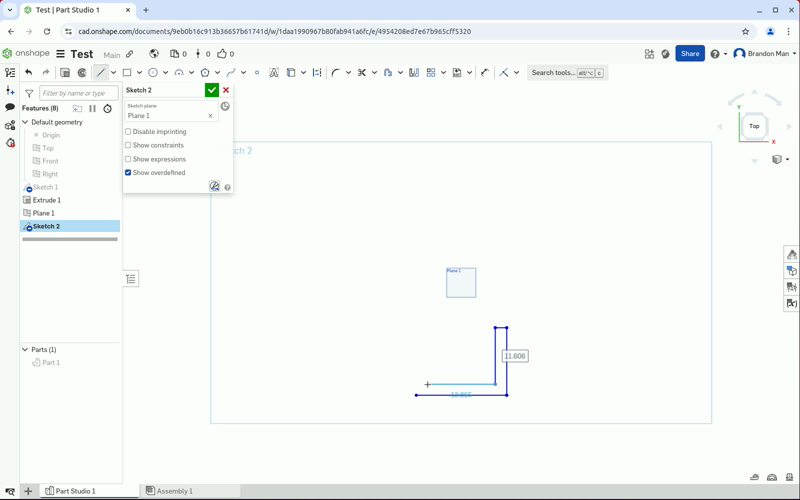
click(427, 384)
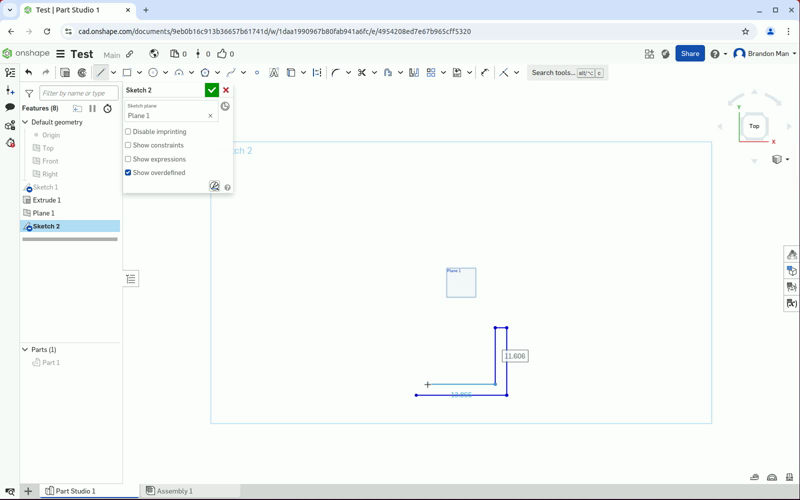
key_up(shift)
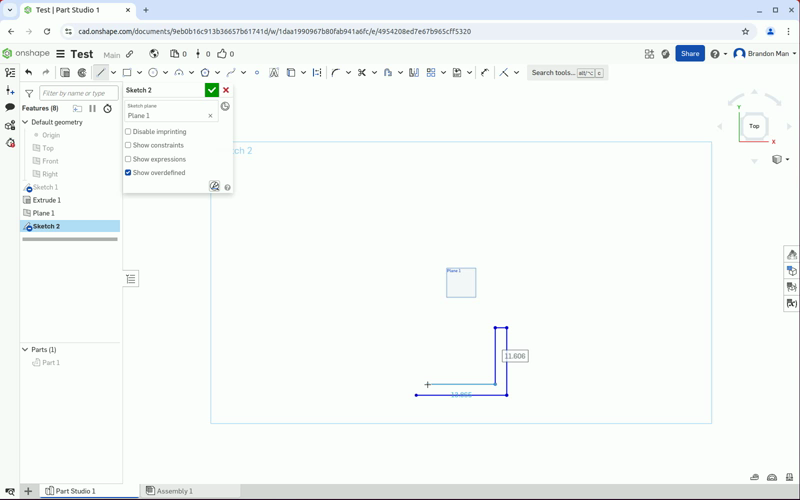
key_down(shift)
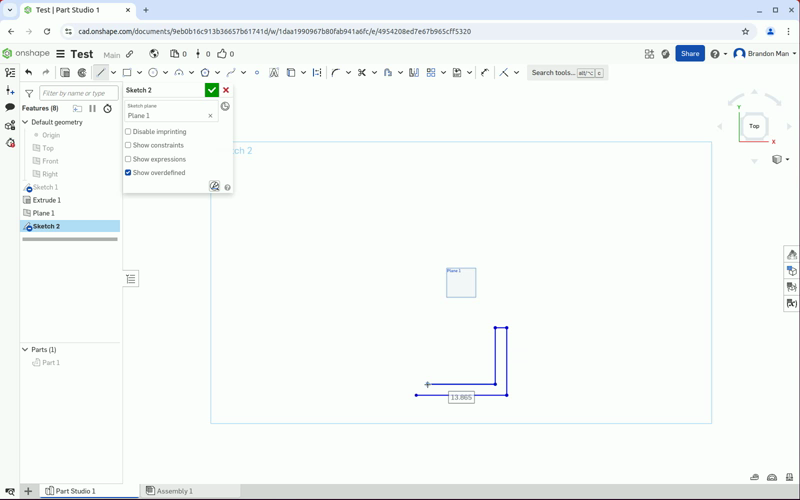
mouse_move(457, 384)
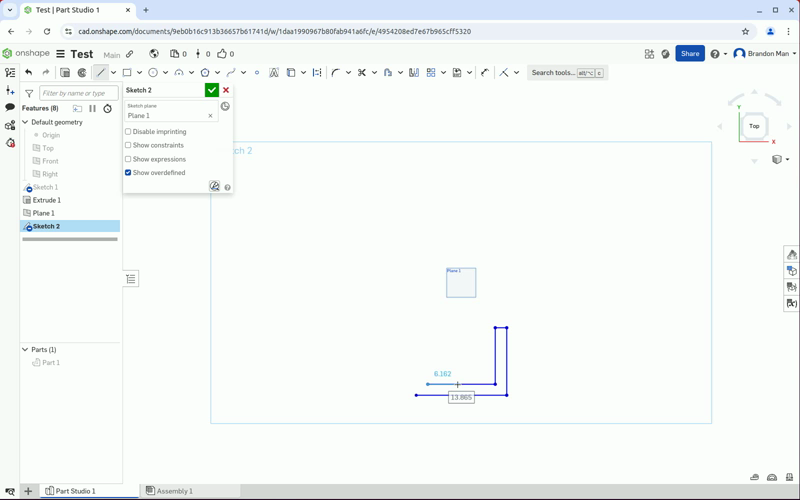
mouse_move(427, 327)
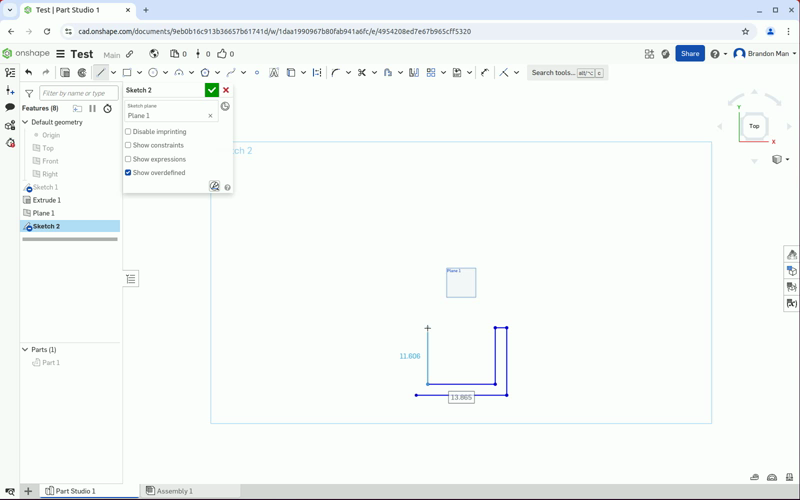
click(427, 327)
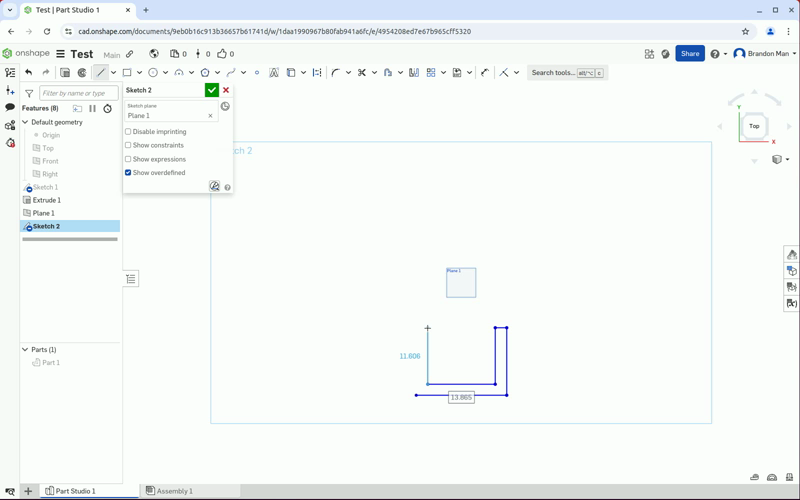
key_up(shift)
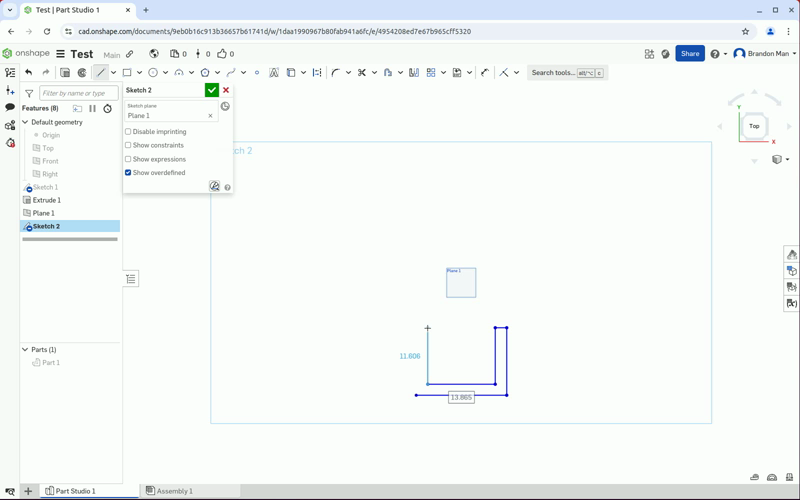
key_down(shift)
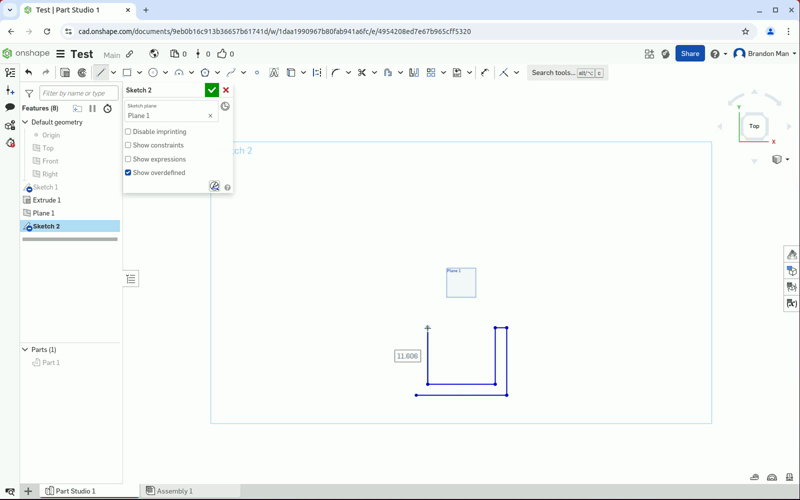
mouse_move(457, 327)
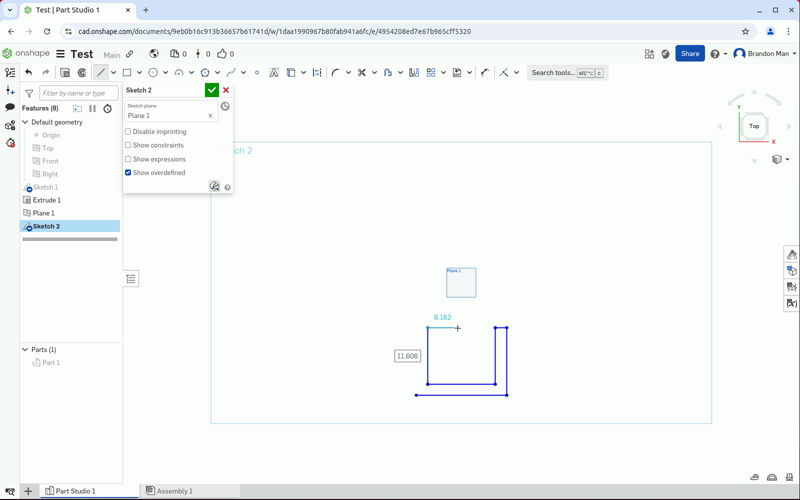
mouse_move(416, 327)
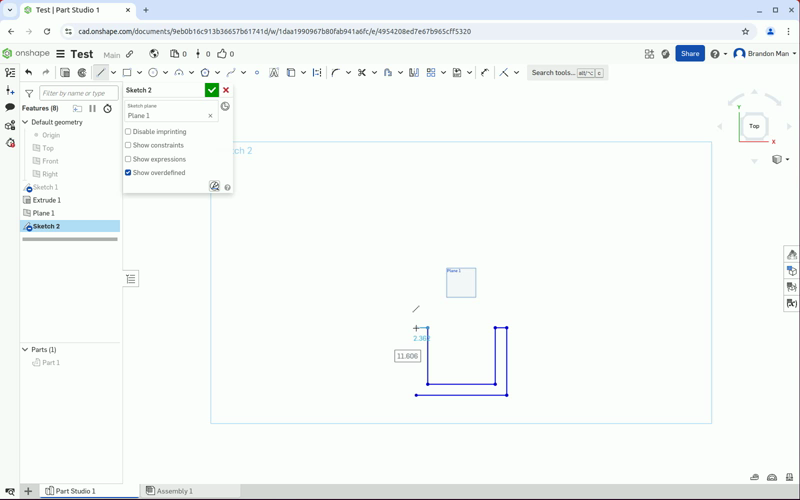
click(416, 327)
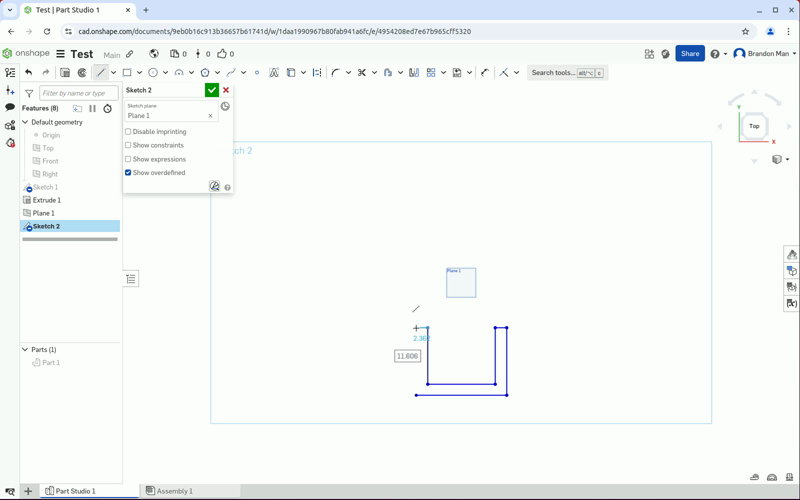
key_up(shift)
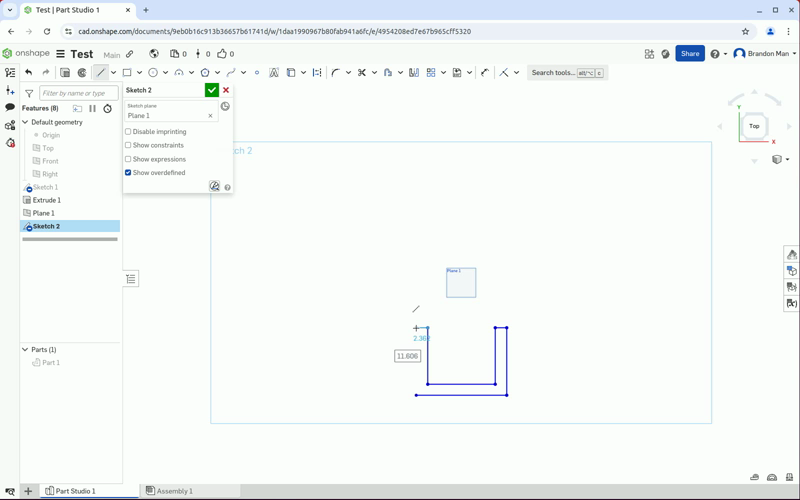
key_down(shift)
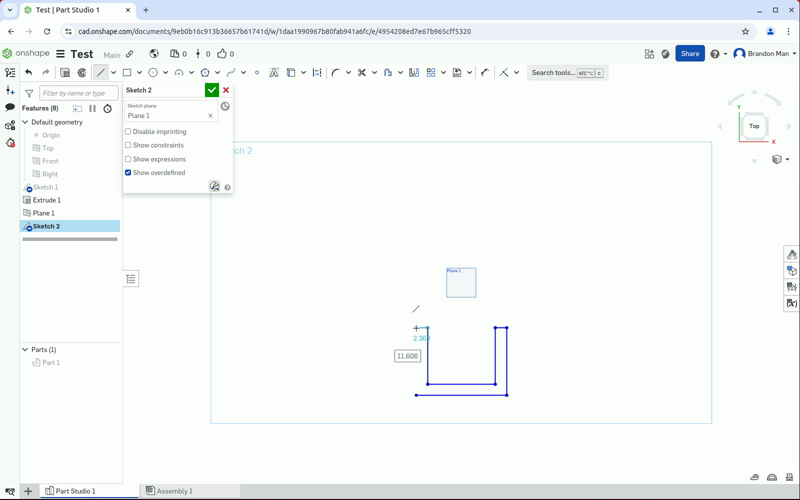
mouse_move(416, 395)
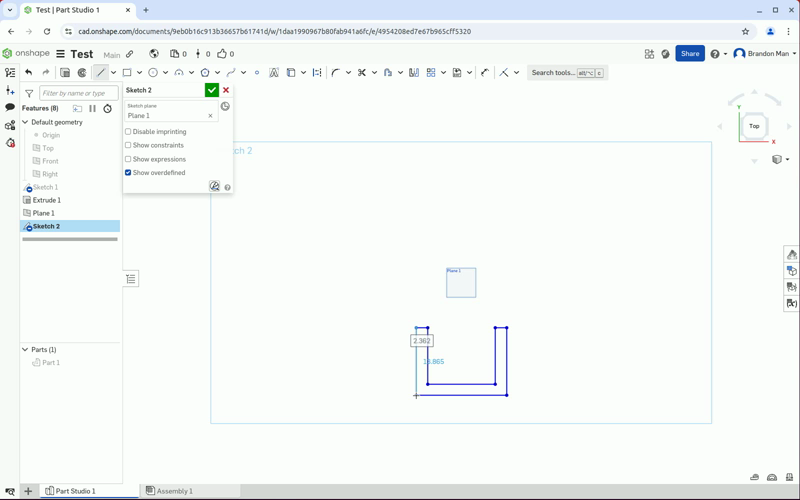
key_up(shift)
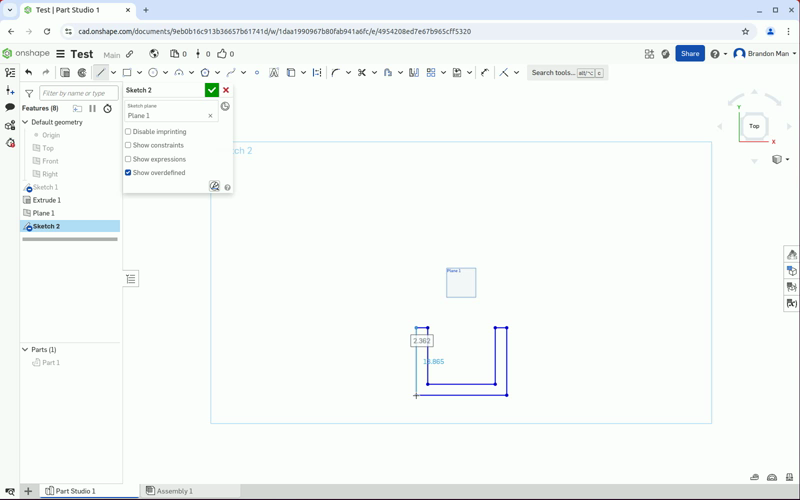
click(416, 395)
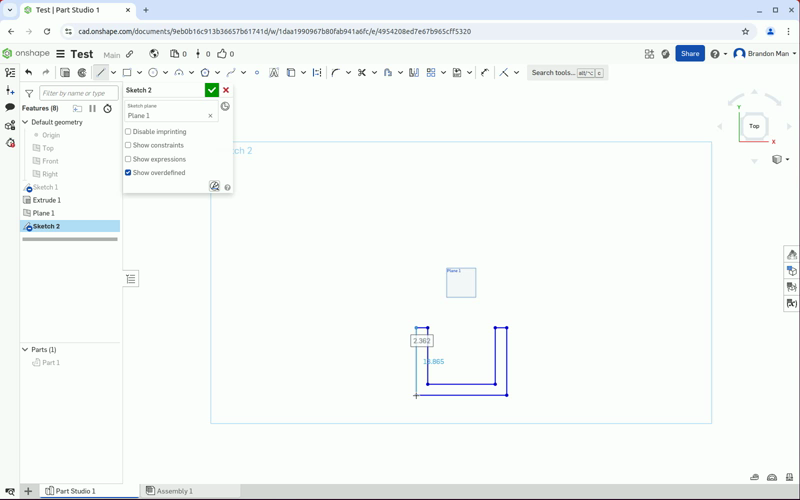
key(esc)
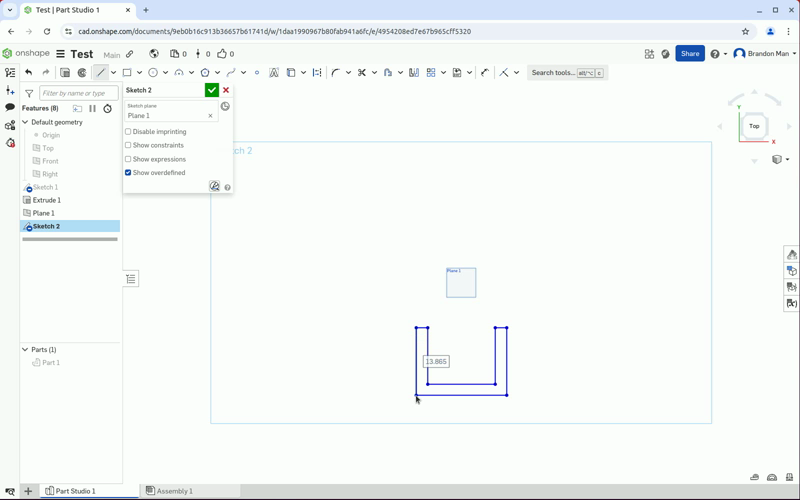
mouse_move(500, 337)
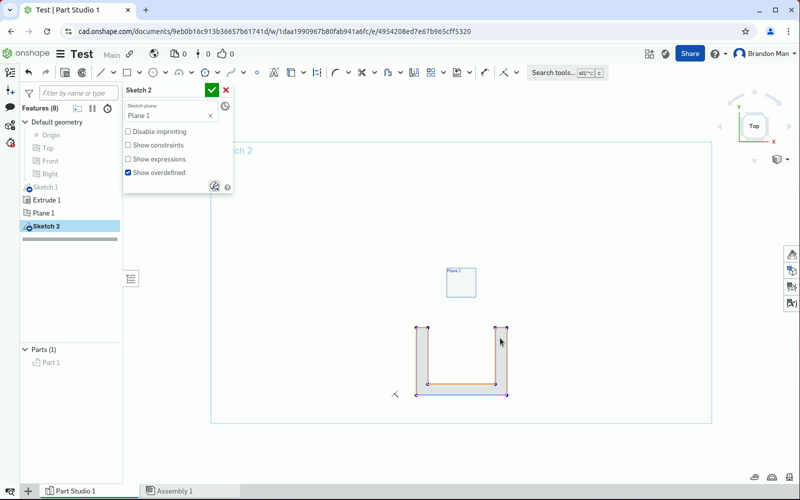
click(500, 337)
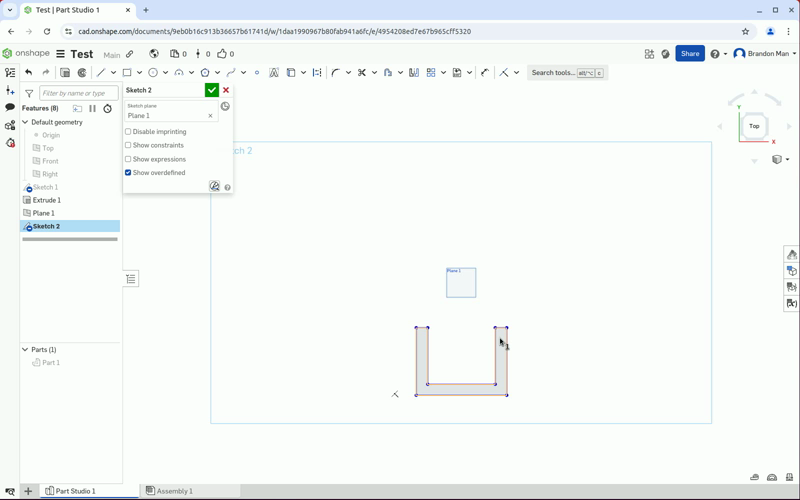
mouse_move(73, 352)
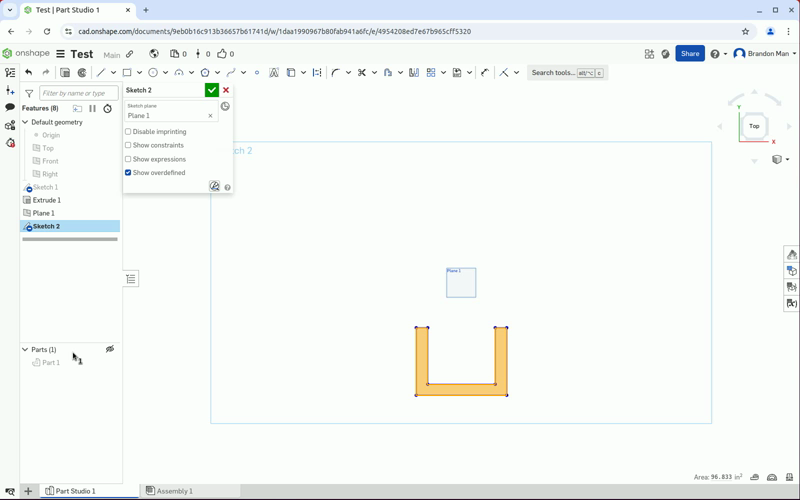
key(shift+y)
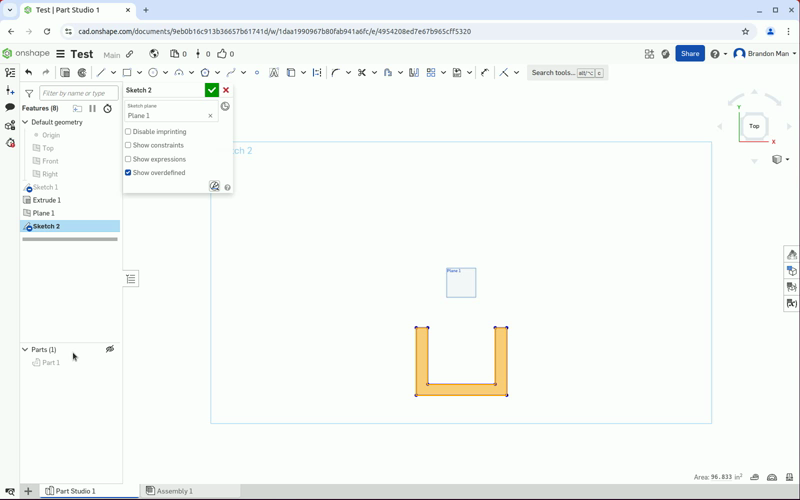
key(shift+e)
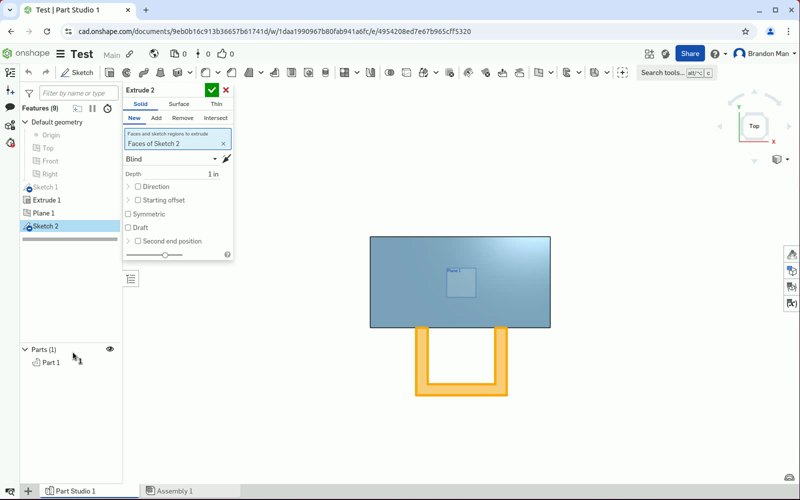
mouse_move(143, 106)
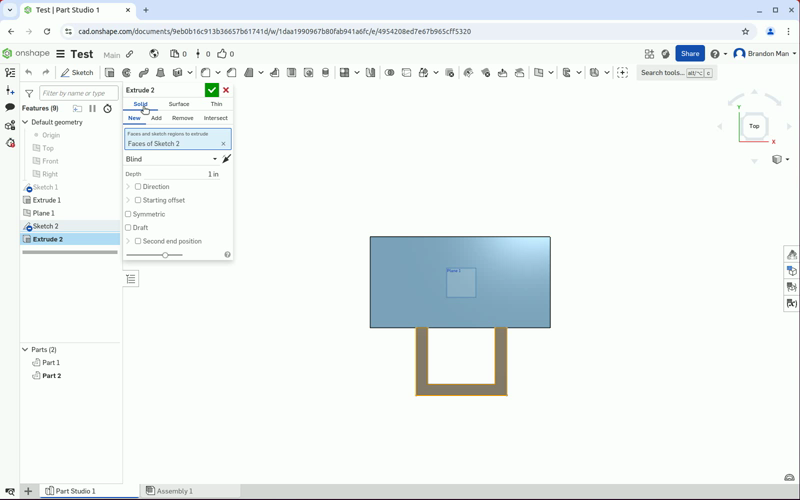
click(143, 106)
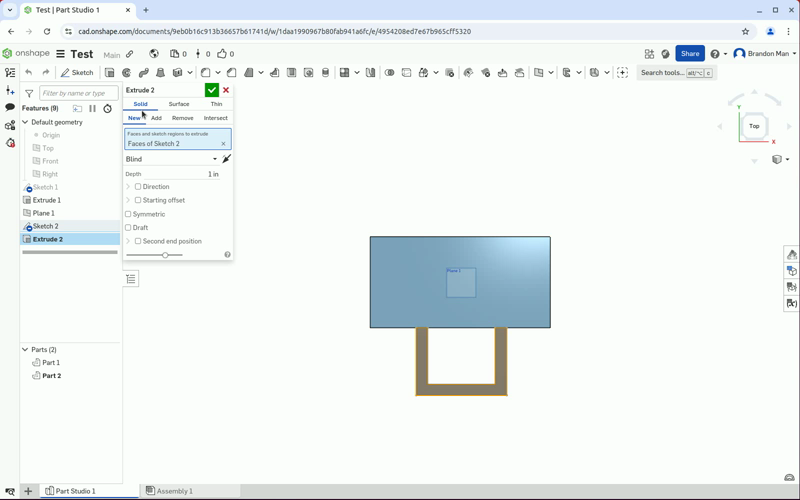
mouse_move(137, 120)
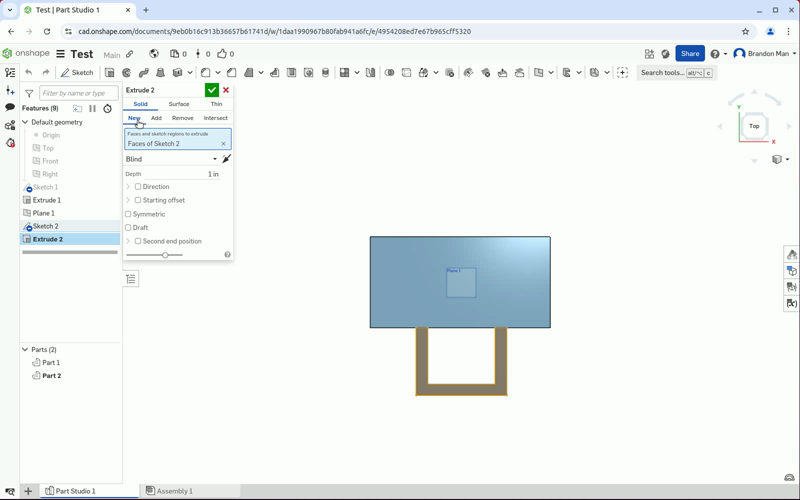
click(137, 120)
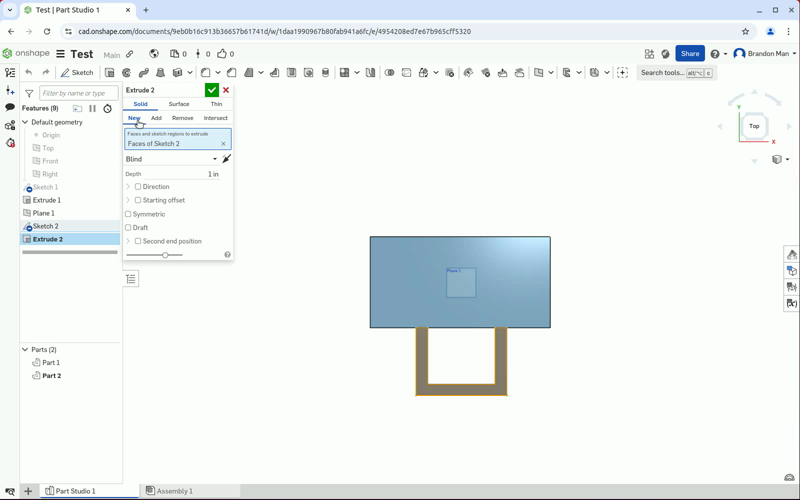
key(tab, 4)
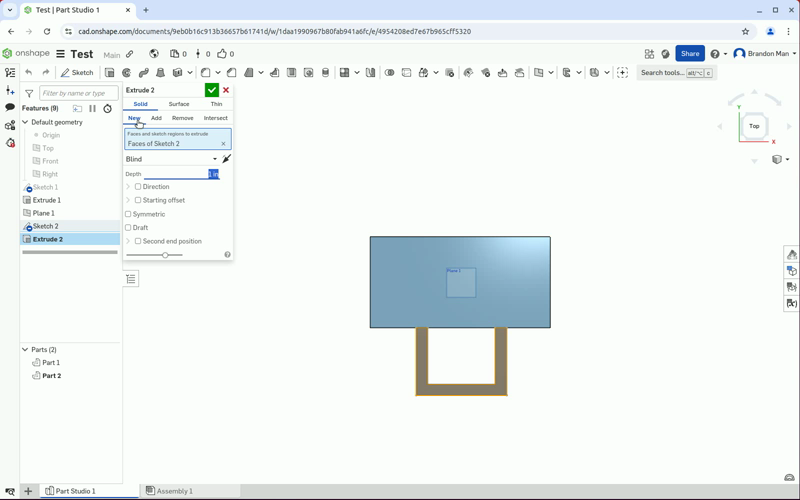
text(-6.981)
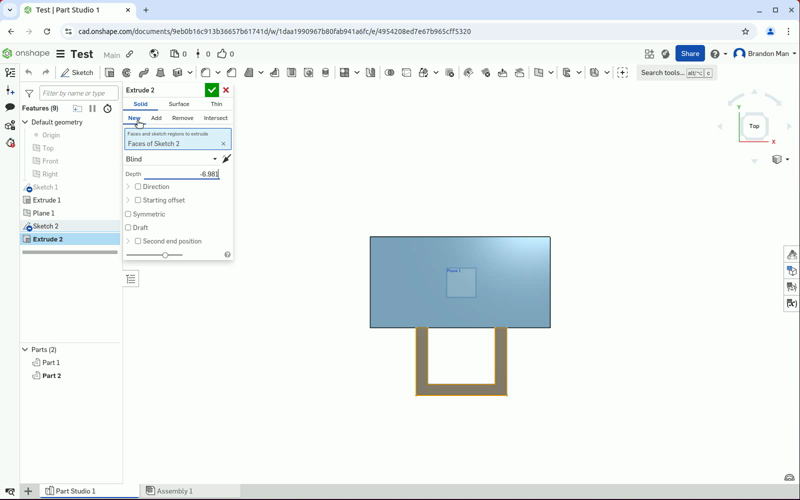
key(enter)
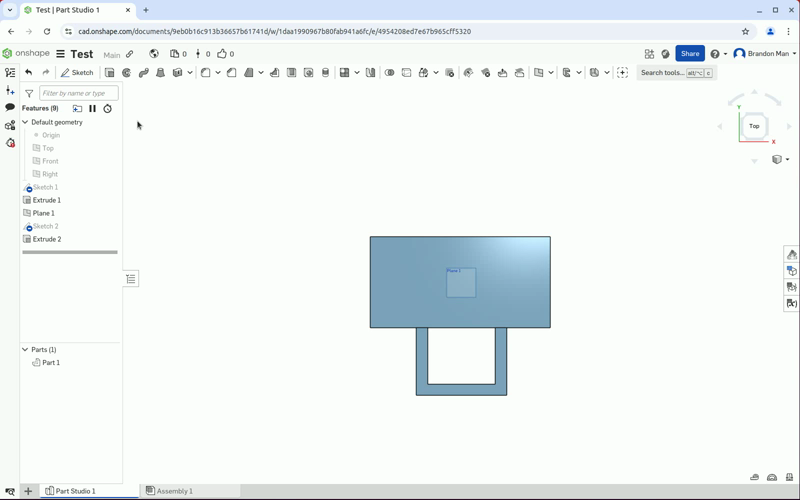
key(shift+h)
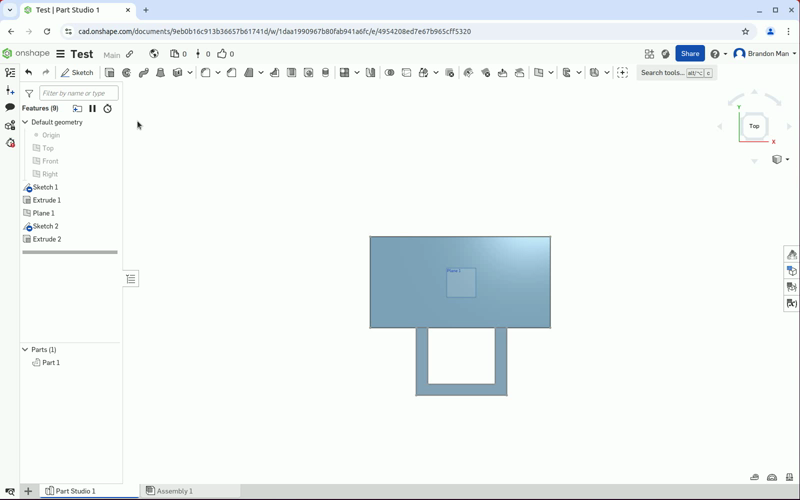
key(shift+h)
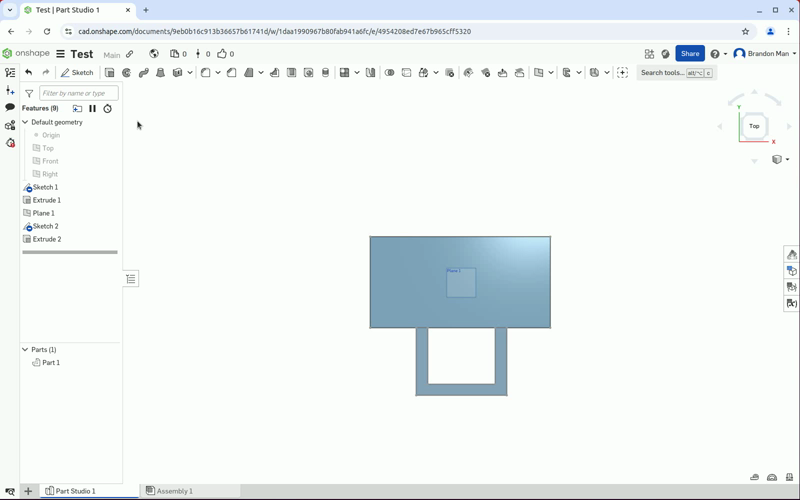
key(shift+7)
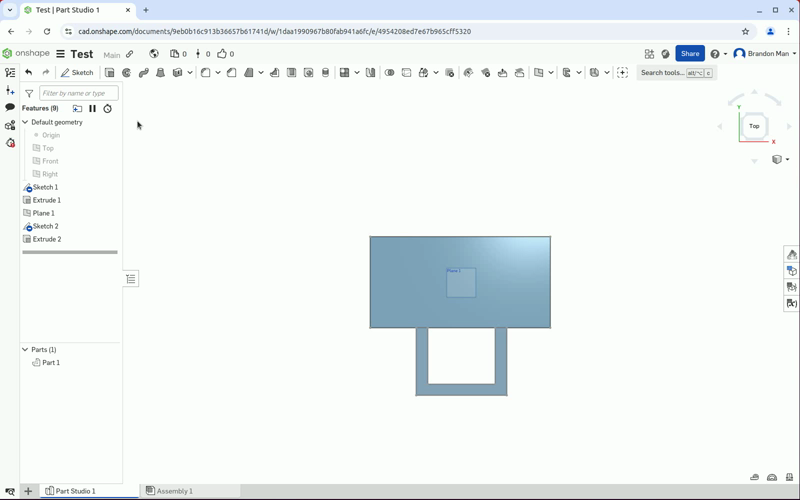
key(up, 3)
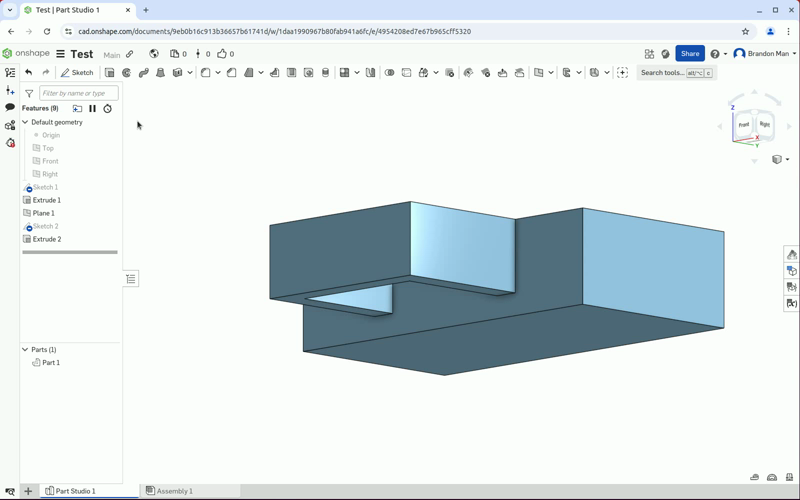
key(left, 3)
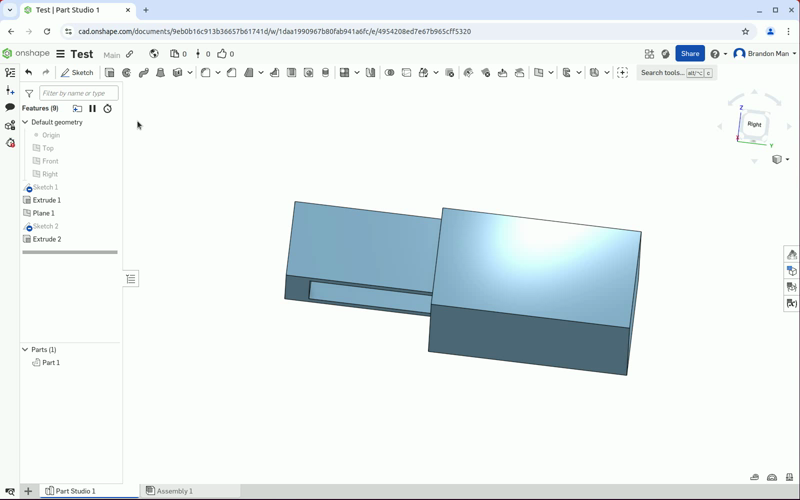
key(right, 3)
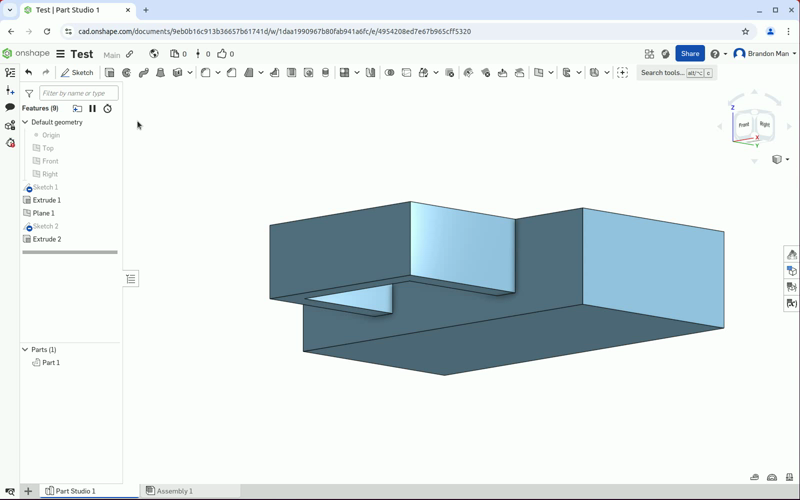
key(down, 3)
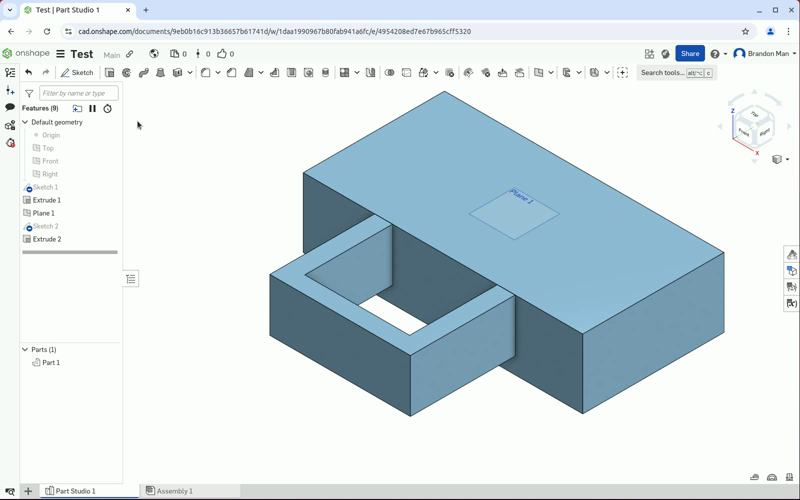
mouse_move(73, 189)
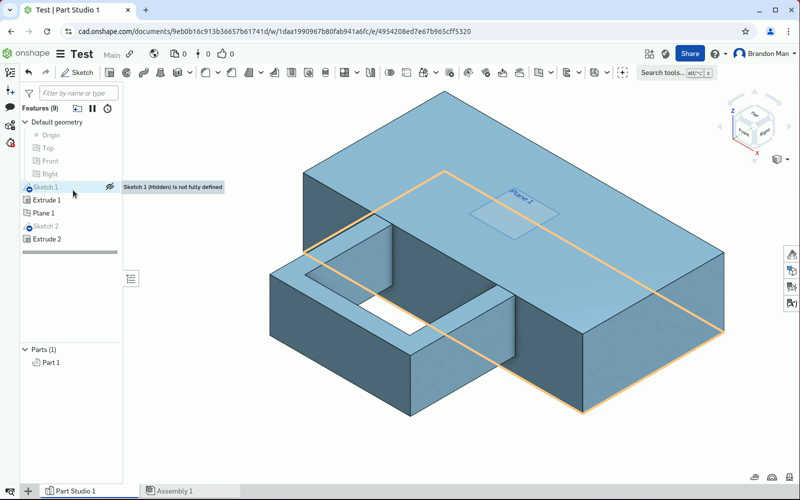
click(73, 189)